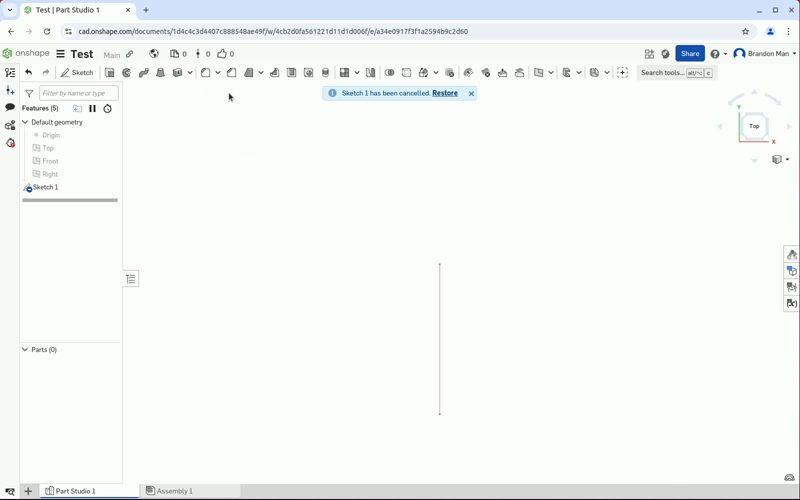
key(shift+h)
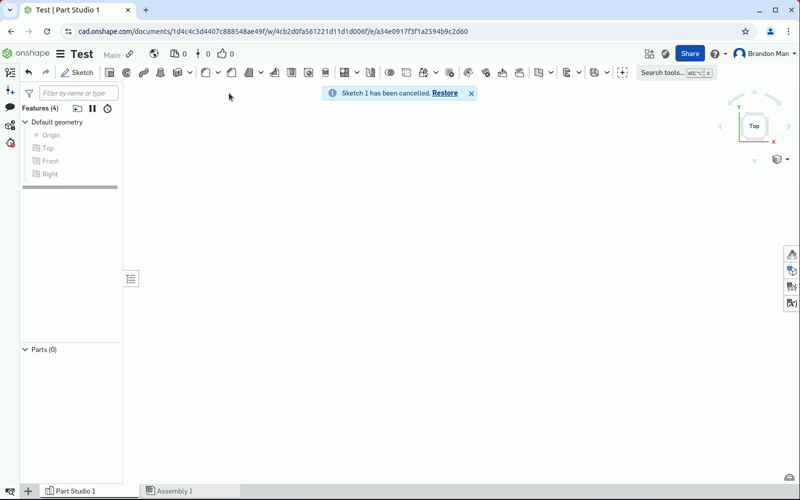
key(shift+s)
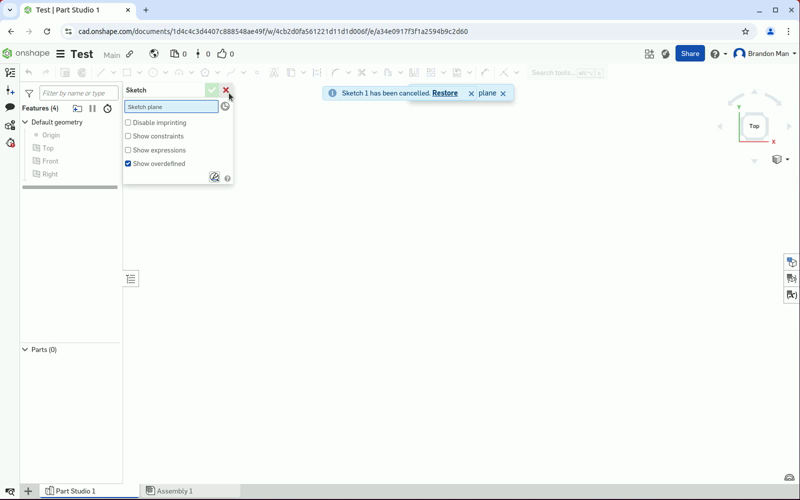
mouse_move(73, 150)
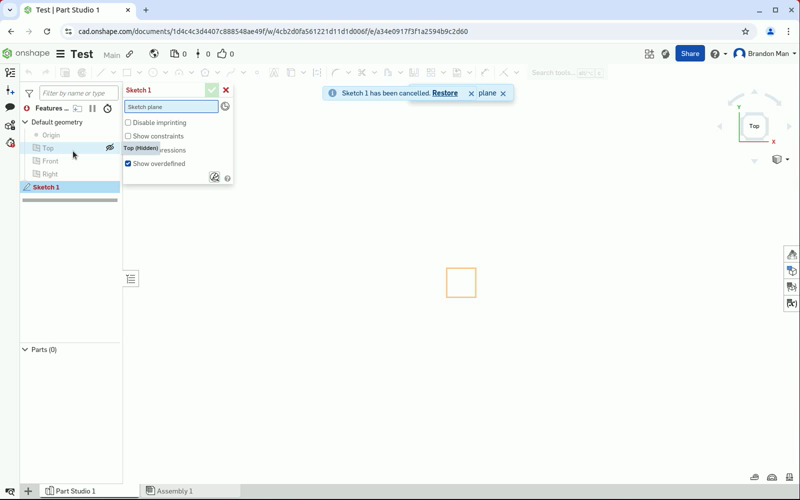
click(73, 150)
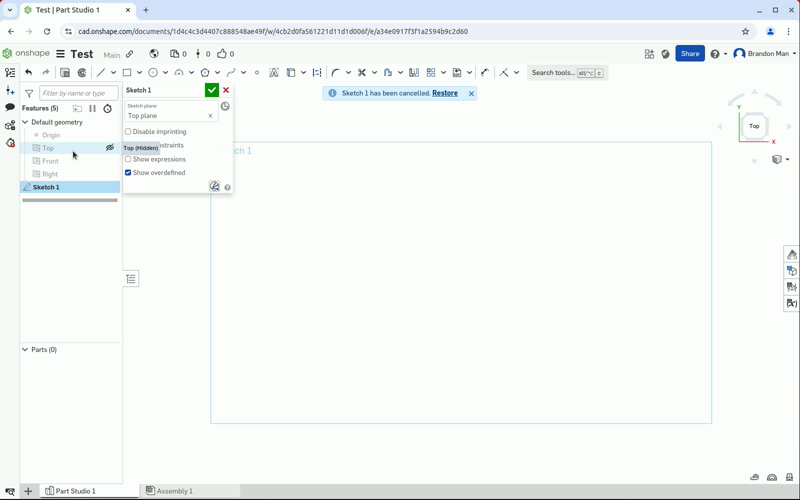
mouse_move(73, 352)
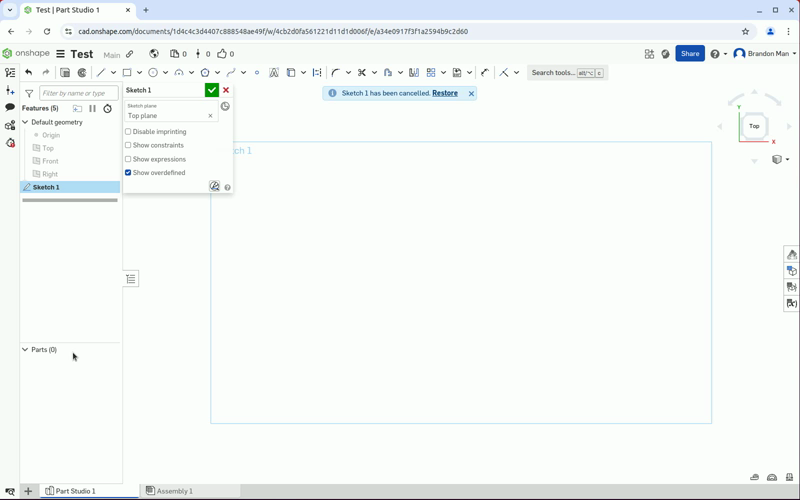
key(y)
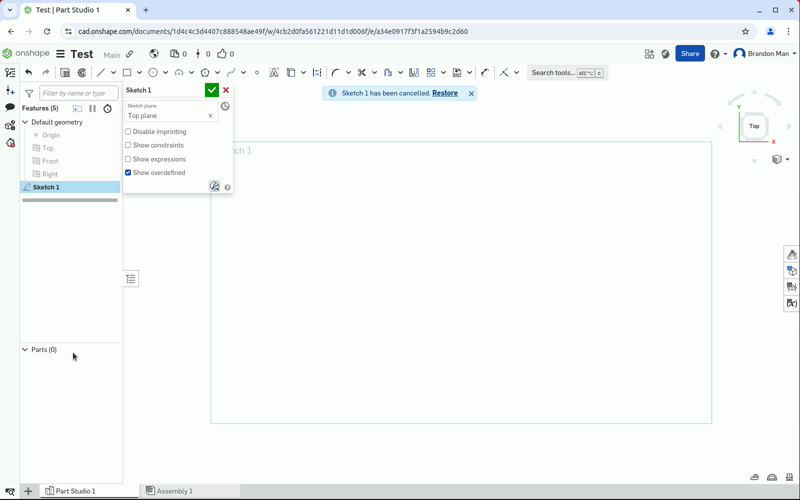
key(l)
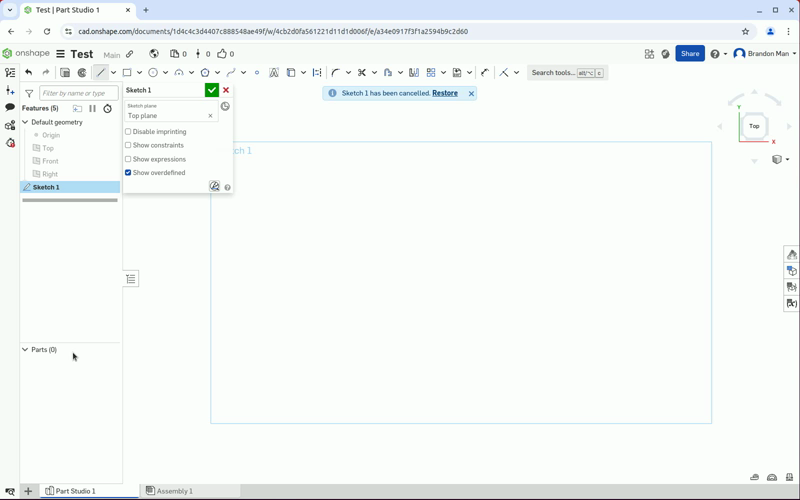
key_down(shift)
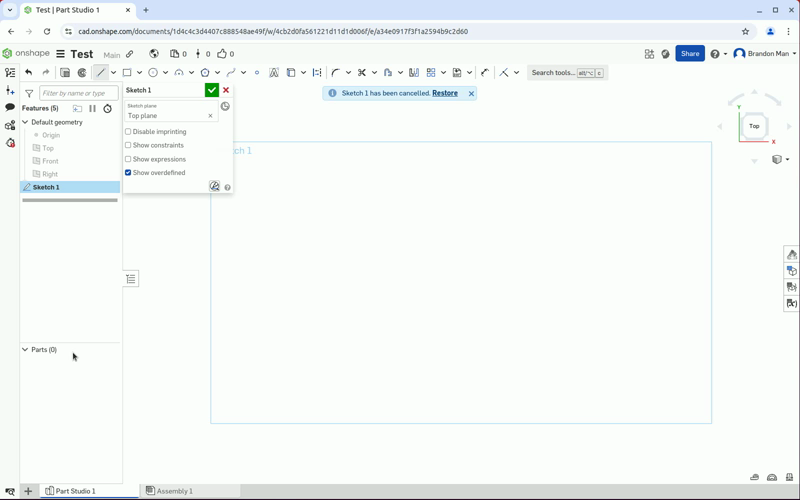
mouse_move(401, 282)
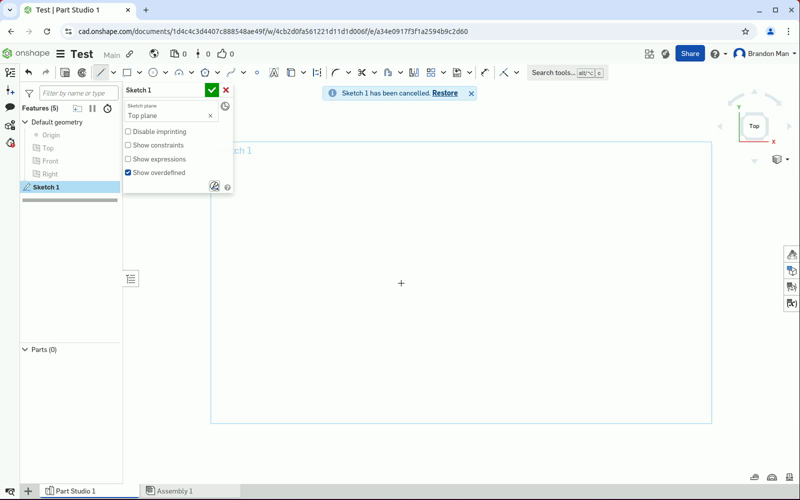
click(401, 282)
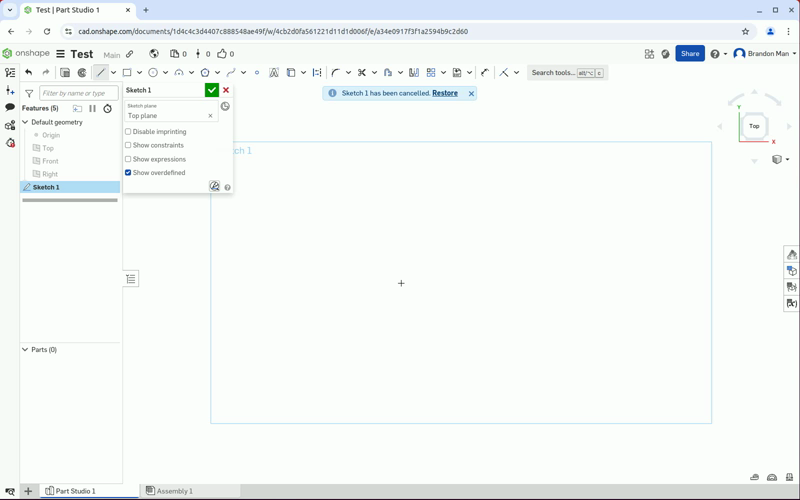
key_up(shift)
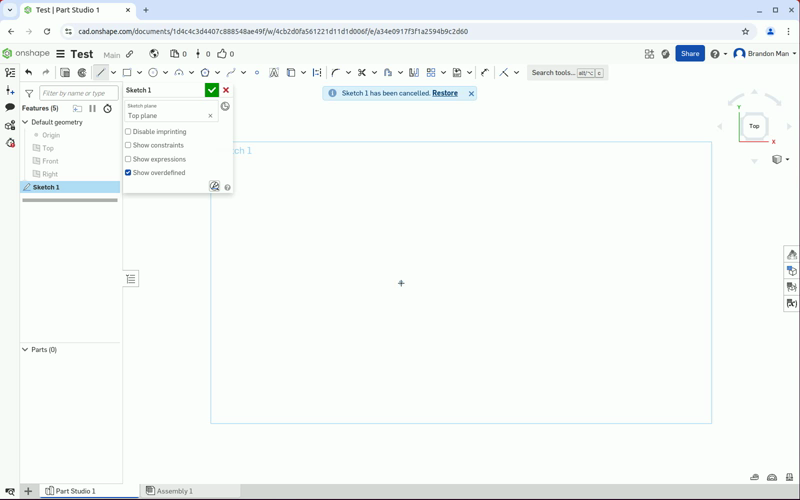
key_down(shift)
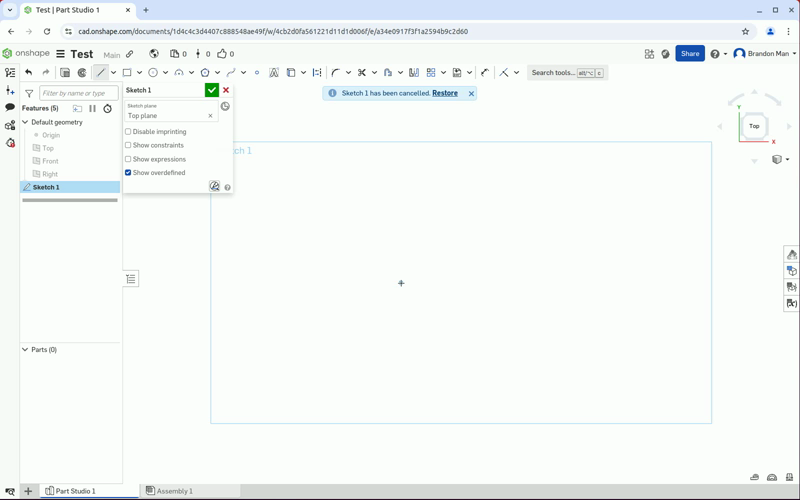
mouse_move(431, 282)
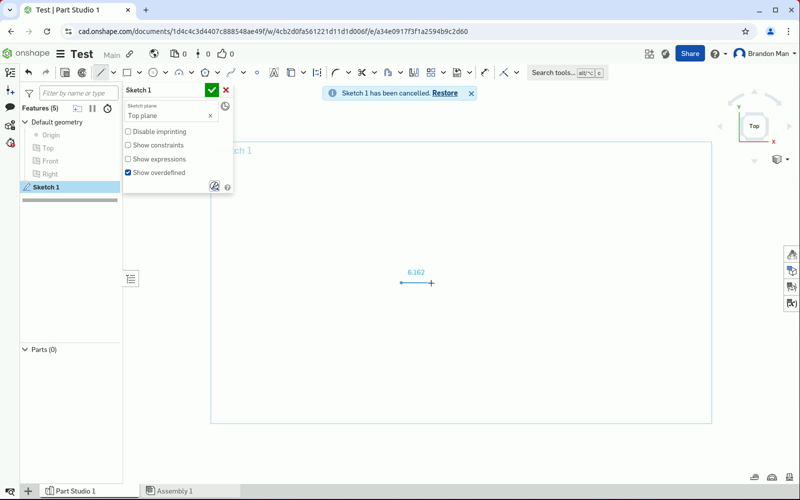
mouse_move(432, 282)
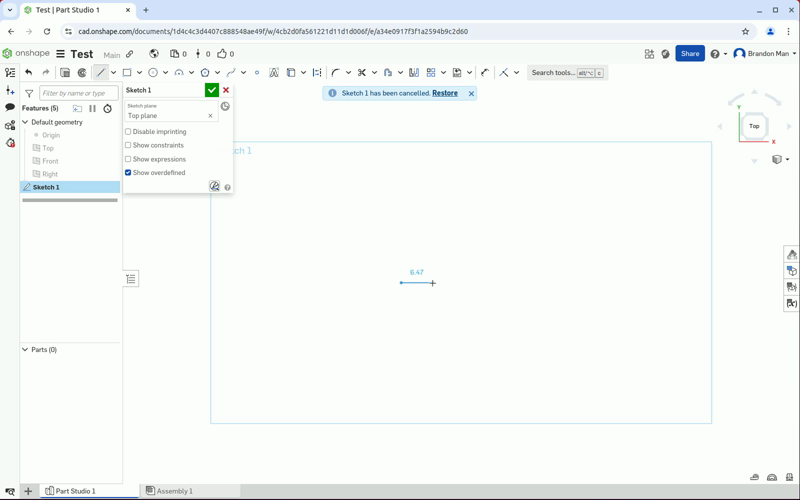
click(432, 282)
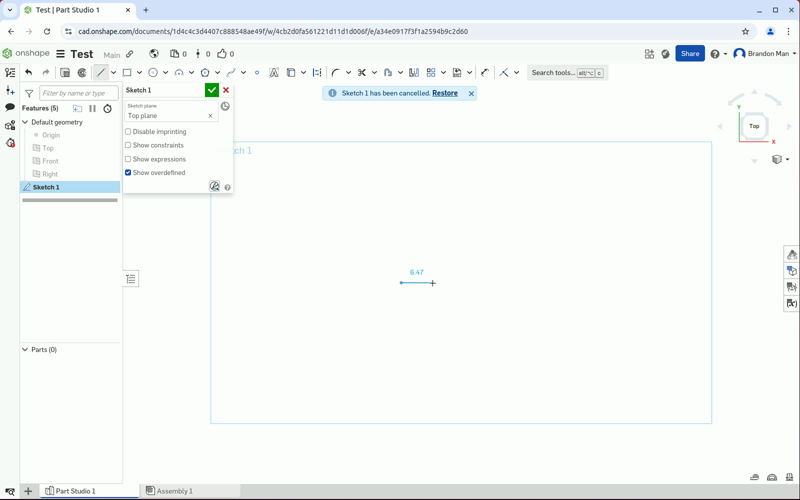
key_up(shift)
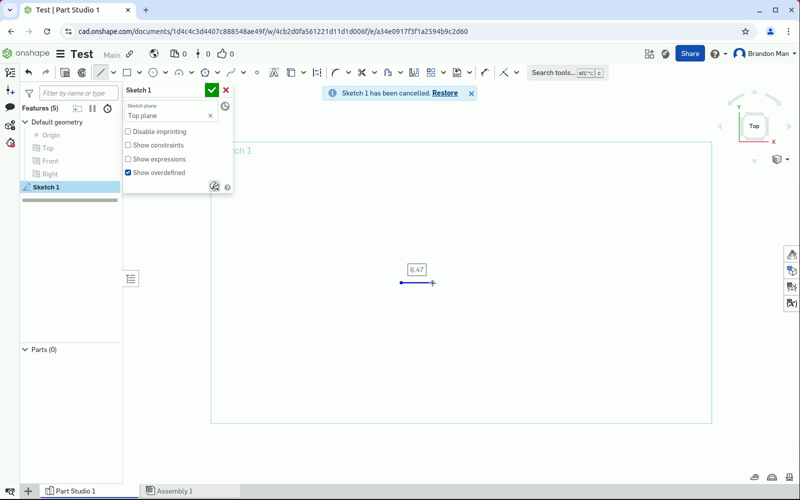
key(esc)
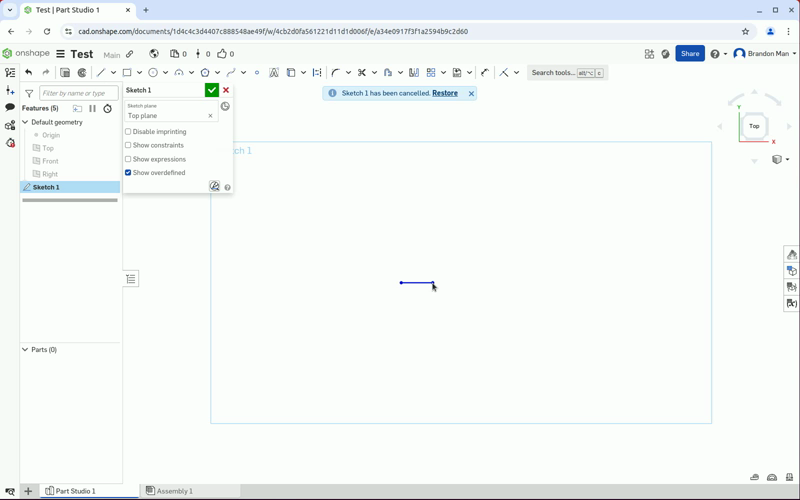
key(a)
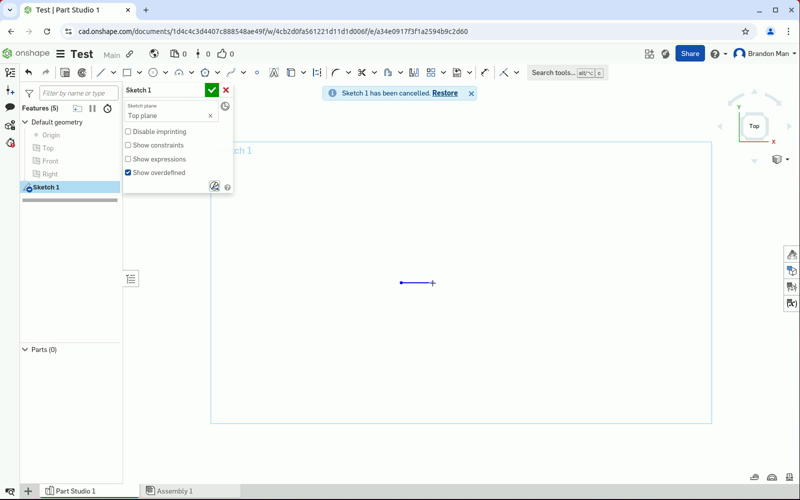
mouse_move(432, 282)
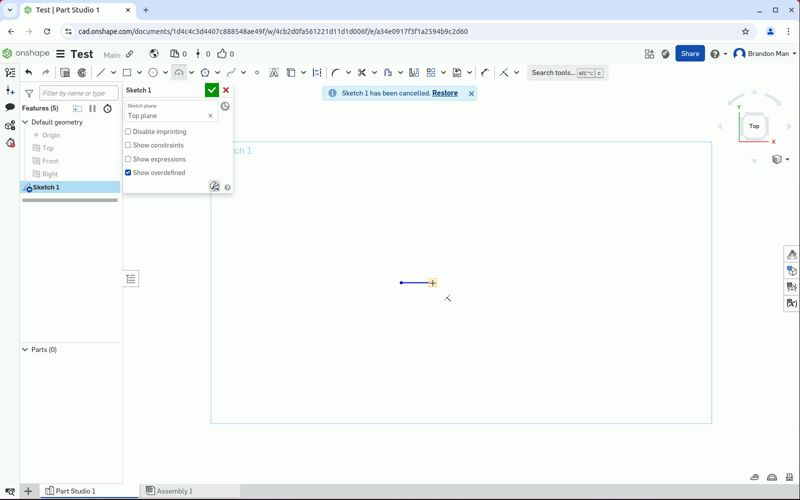
click(432, 282)
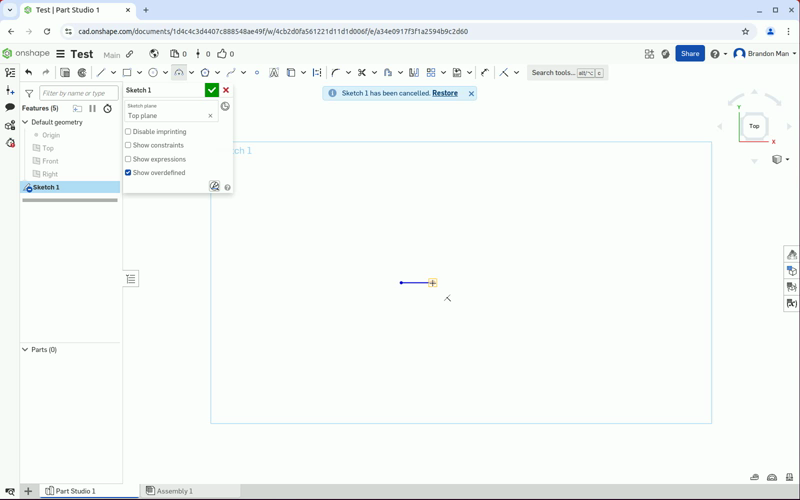
key_down(shift)
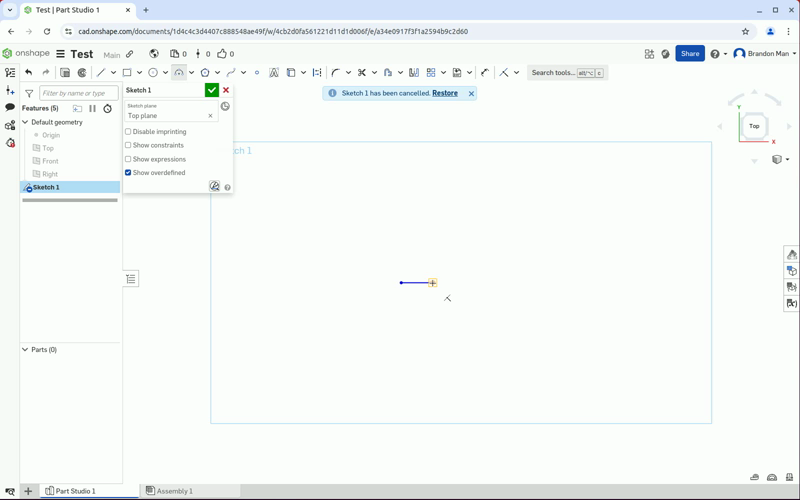
mouse_move(489, 282)
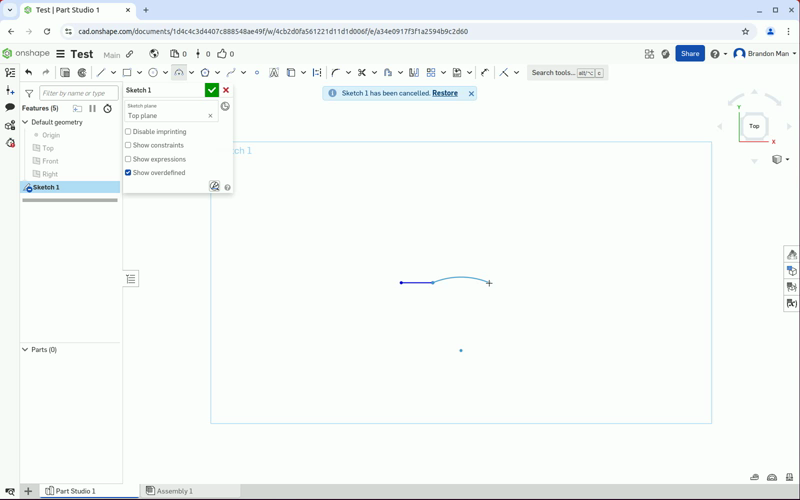
click(489, 282)
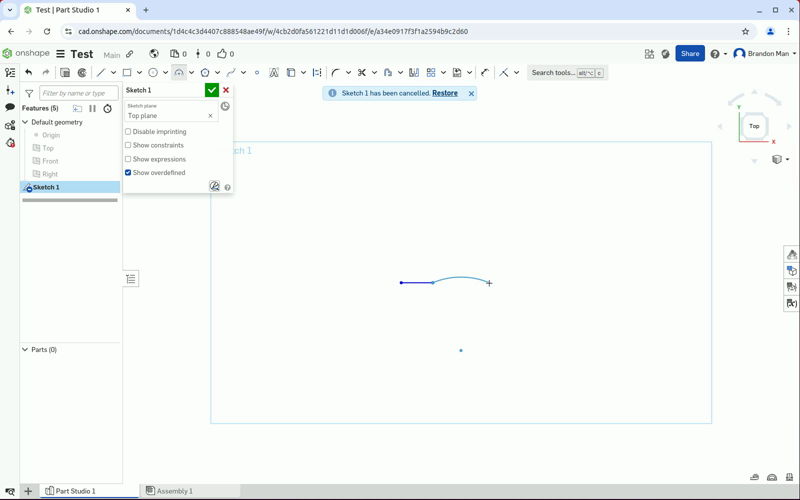
mouse_move(460, 254)
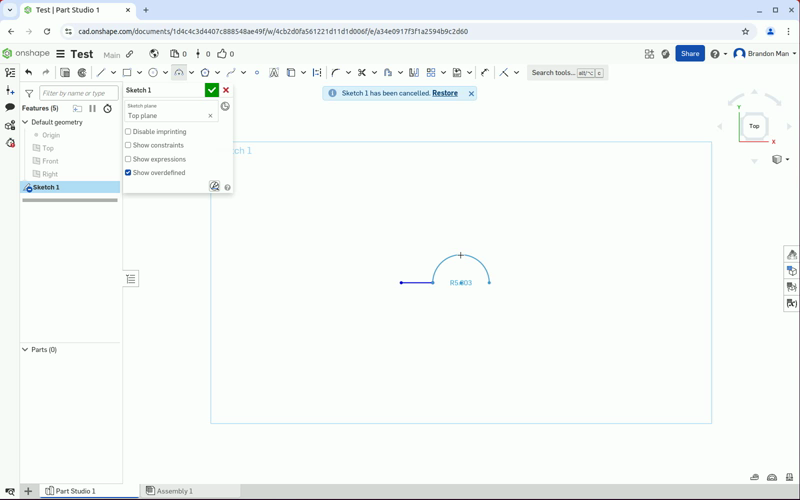
click(460, 254)
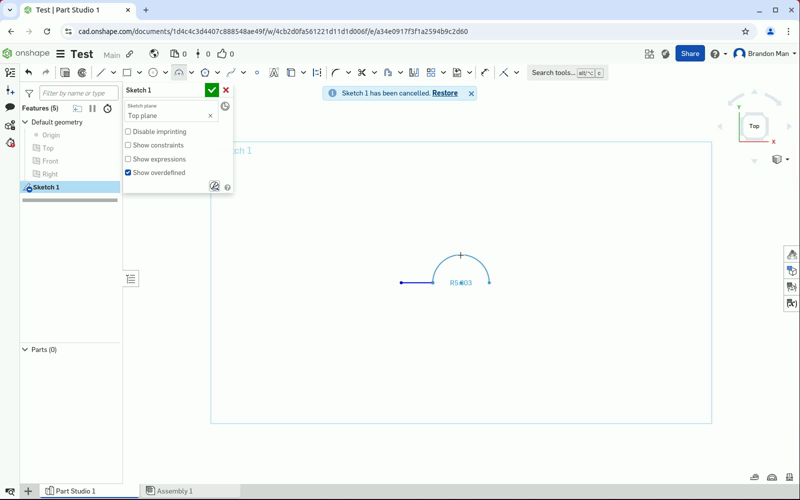
key_up(shift)
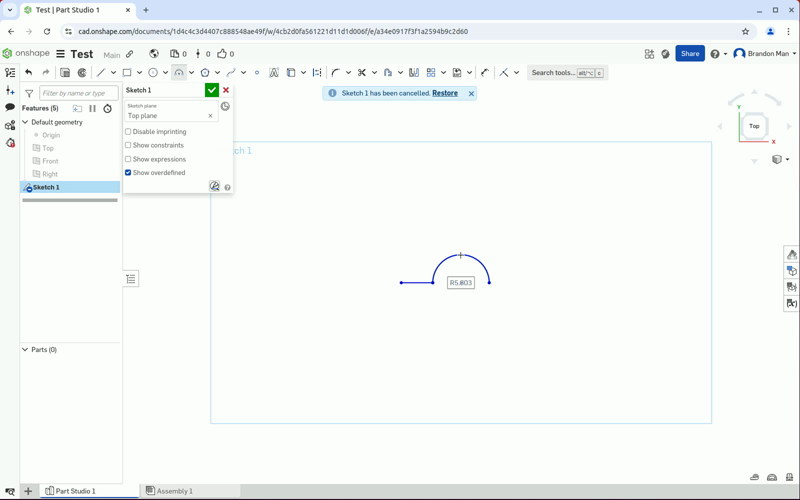
key(esc)
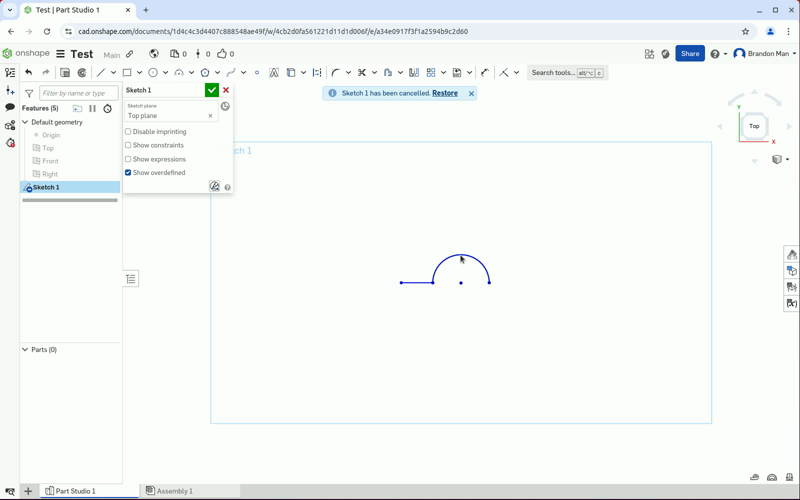
key(l)
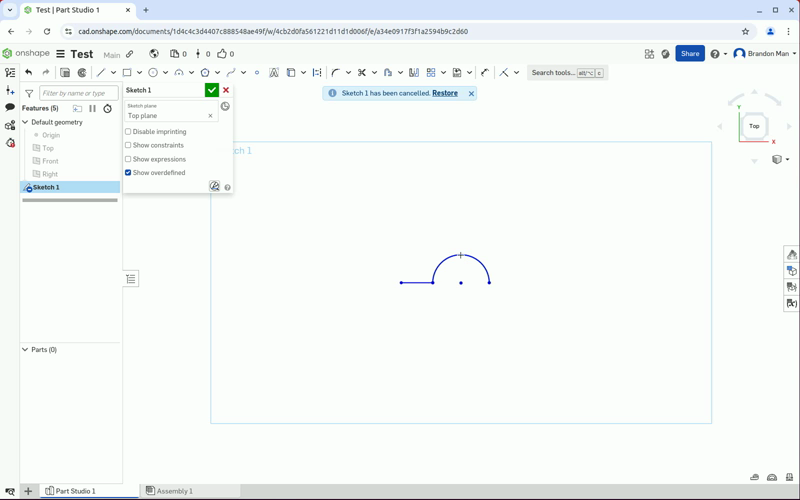
mouse_move(489, 282)
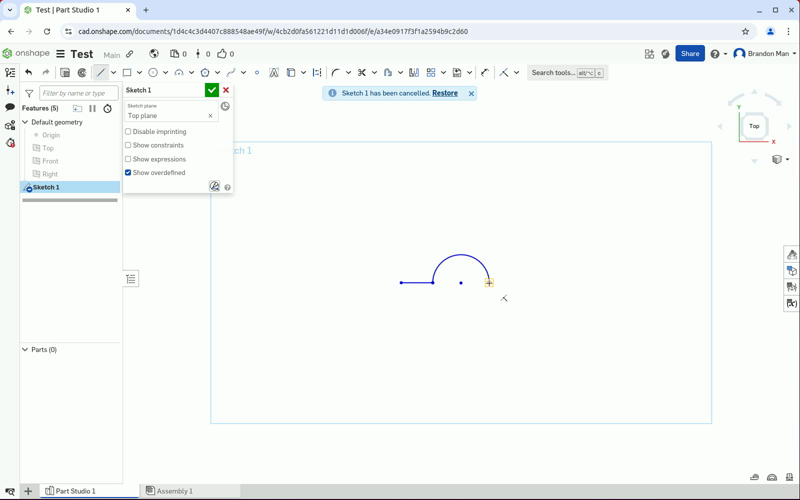
click(489, 282)
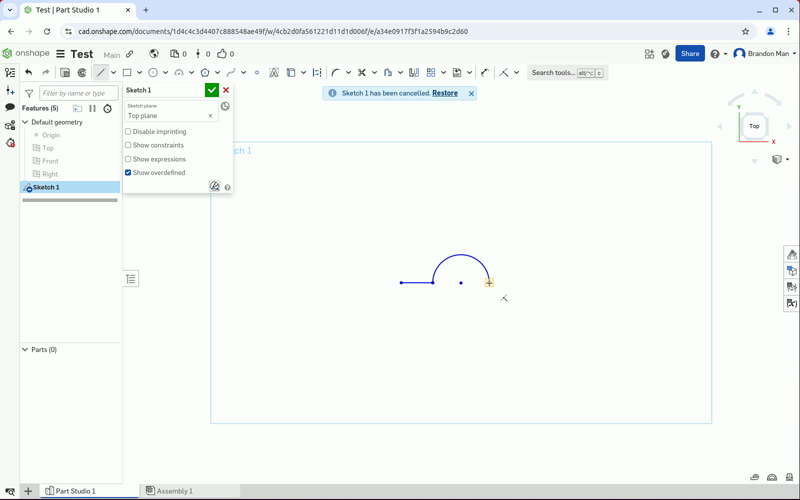
key_down(shift)
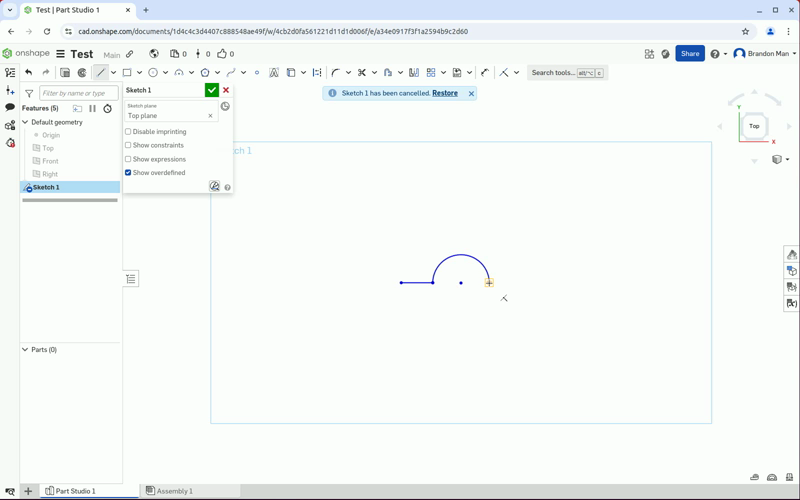
mouse_move(519, 282)
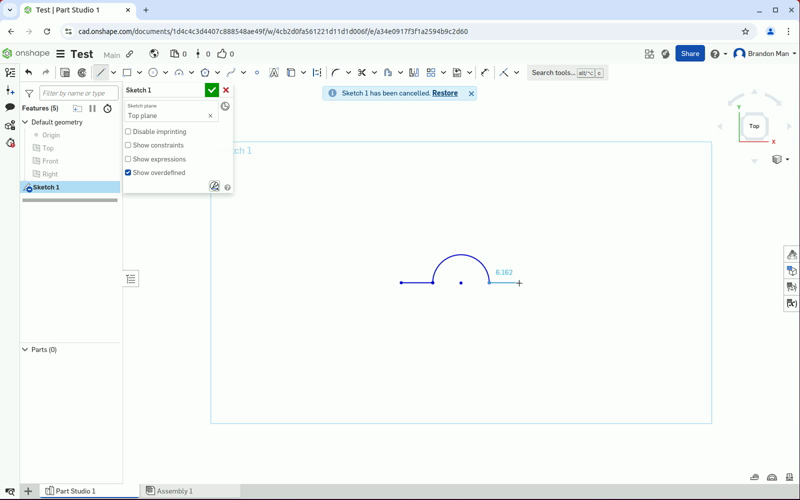
mouse_move(520, 282)
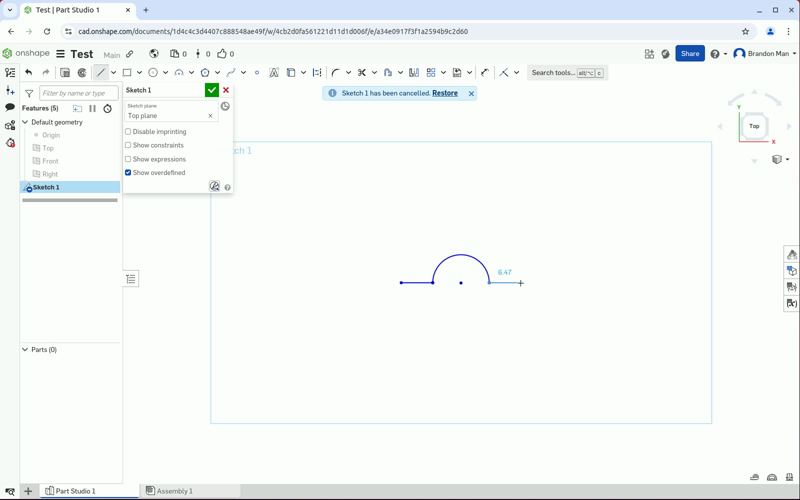
click(520, 282)
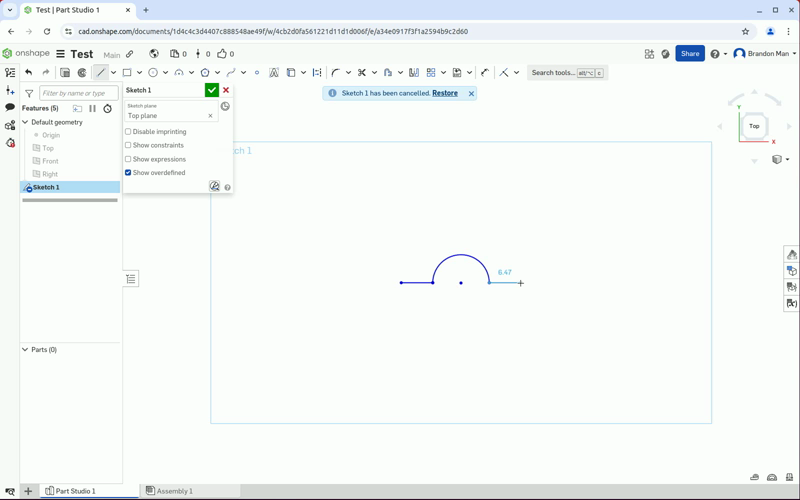
key_up(shift)
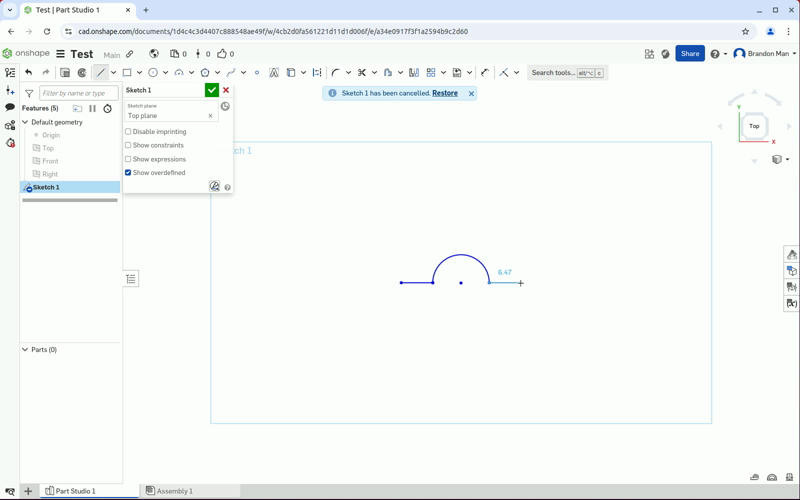
key(esc)
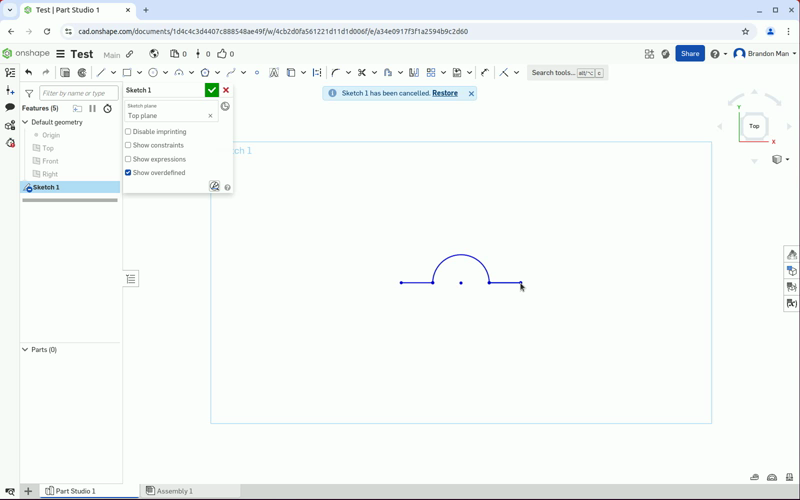
key(a)
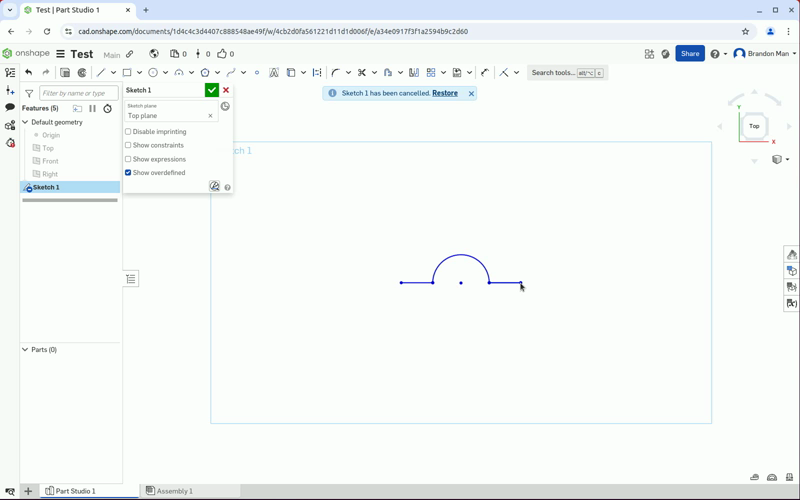
mouse_move(520, 282)
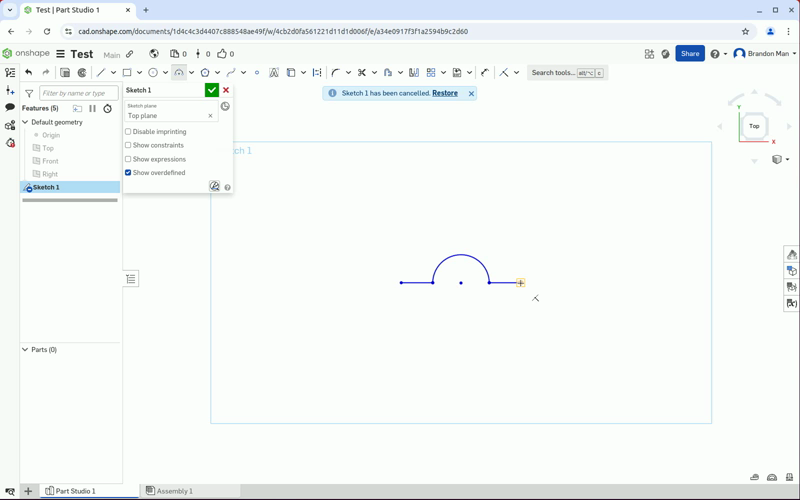
click(520, 282)
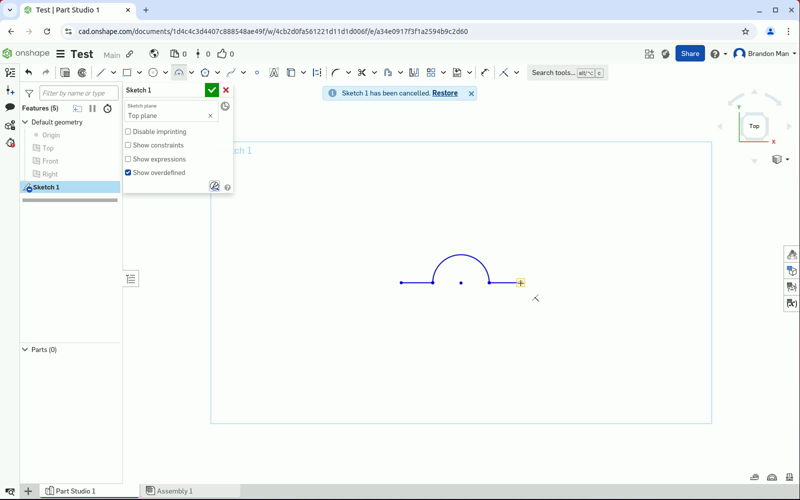
mouse_move(401, 282)
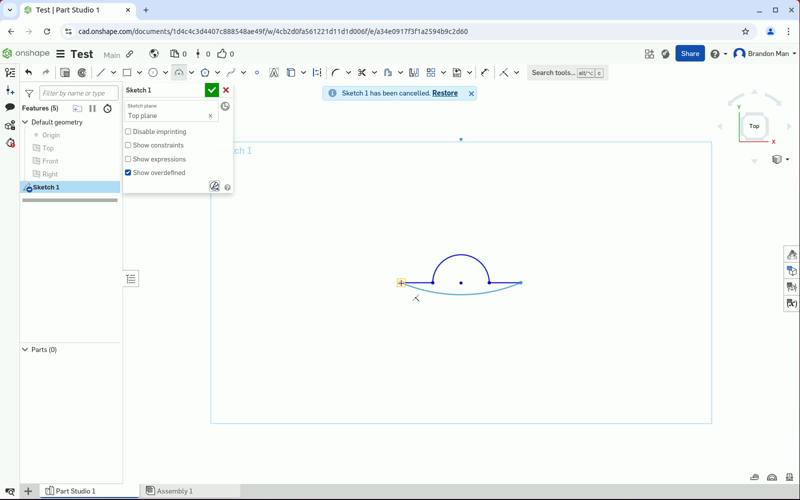
click(401, 282)
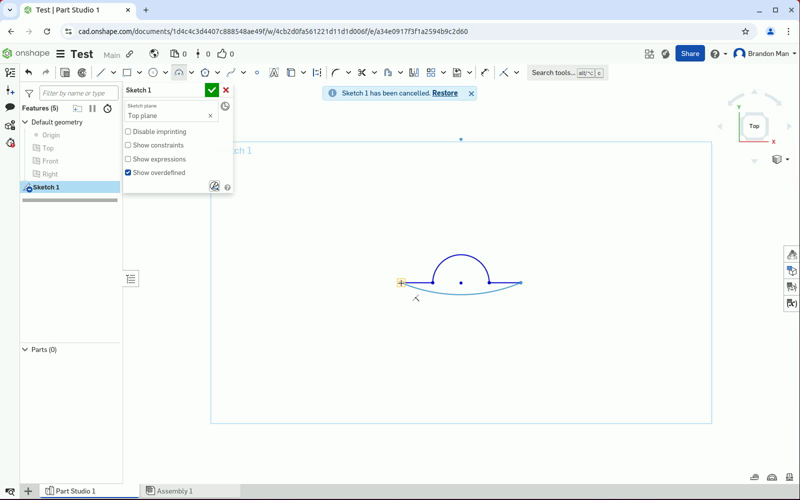
key_down(shift)
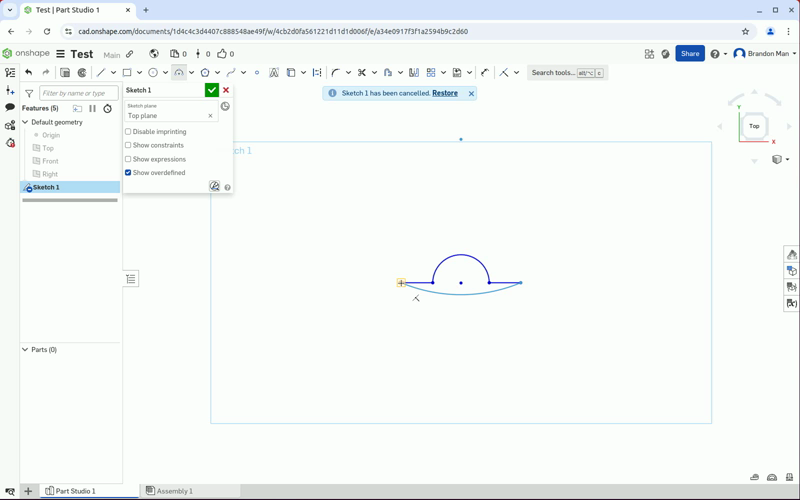
mouse_move(460, 223)
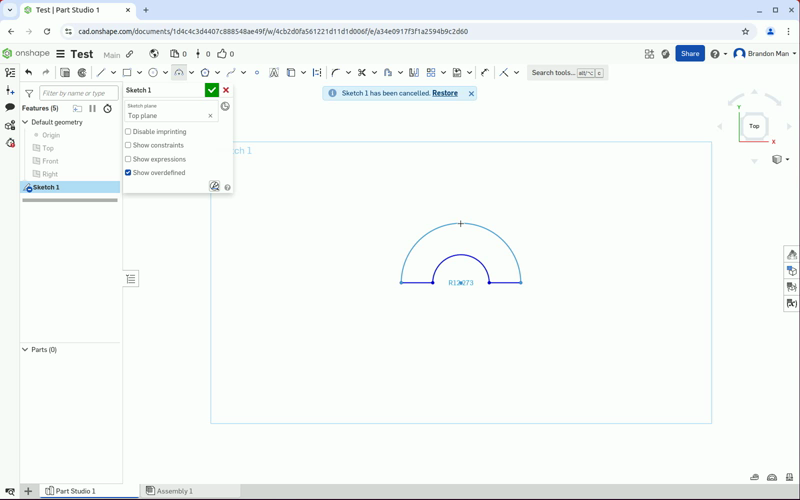
click(460, 223)
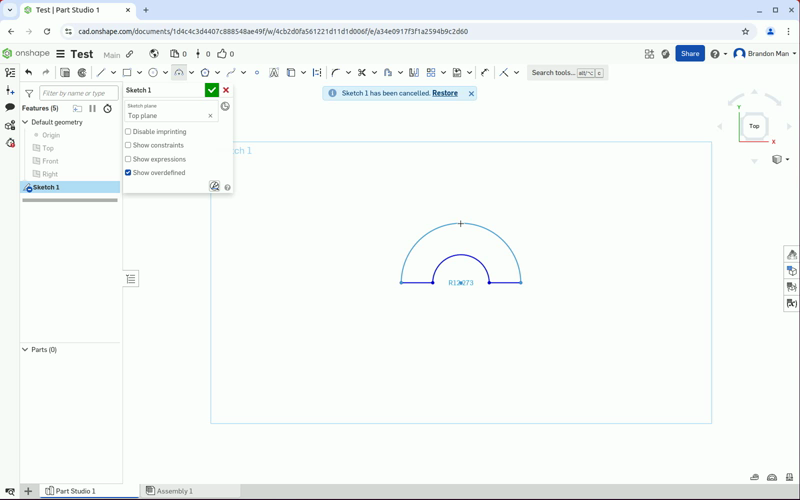
key_up(shift)
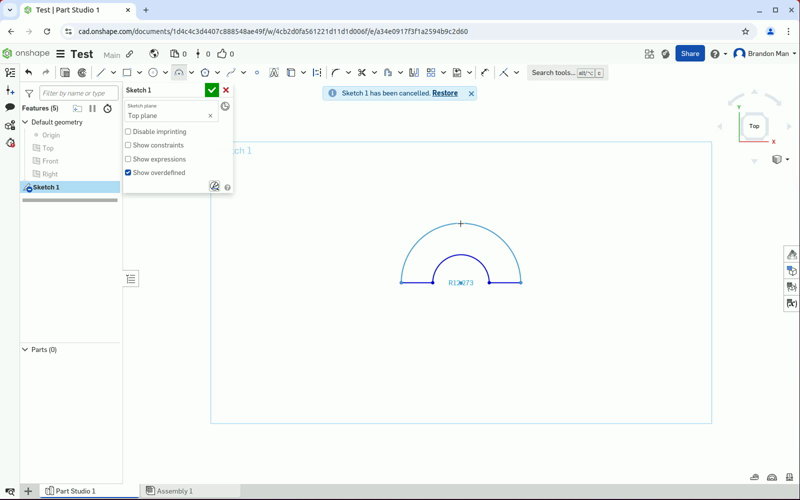
key(esc)
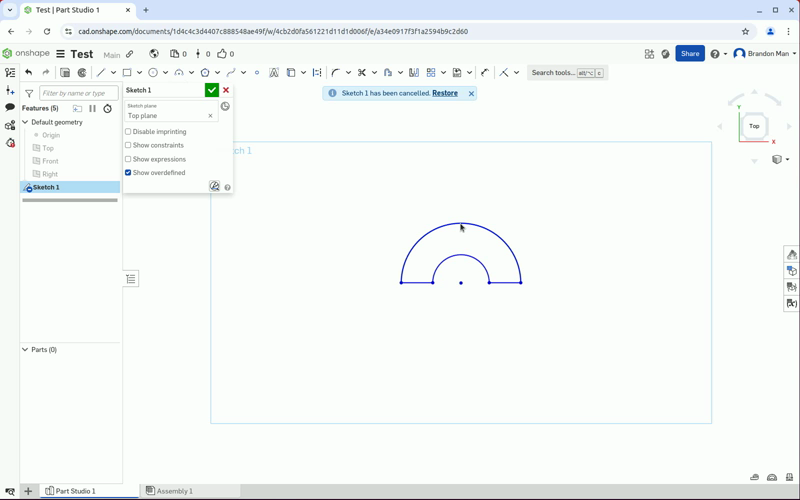
mouse_move(479, 259)
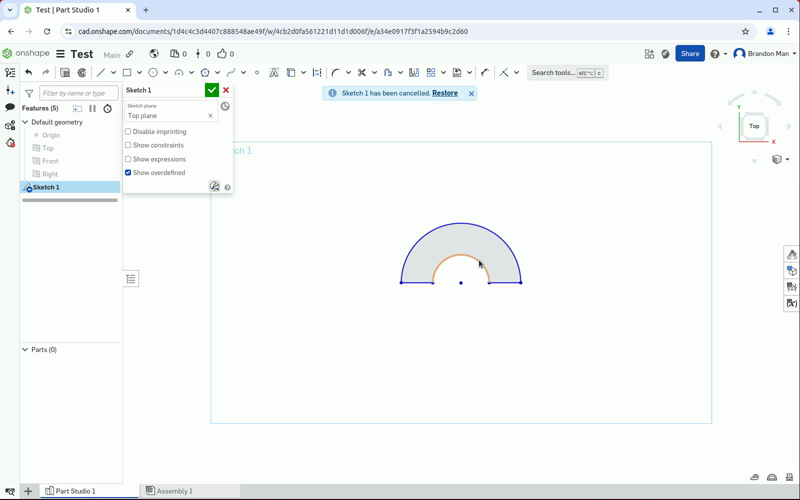
scroll(6)
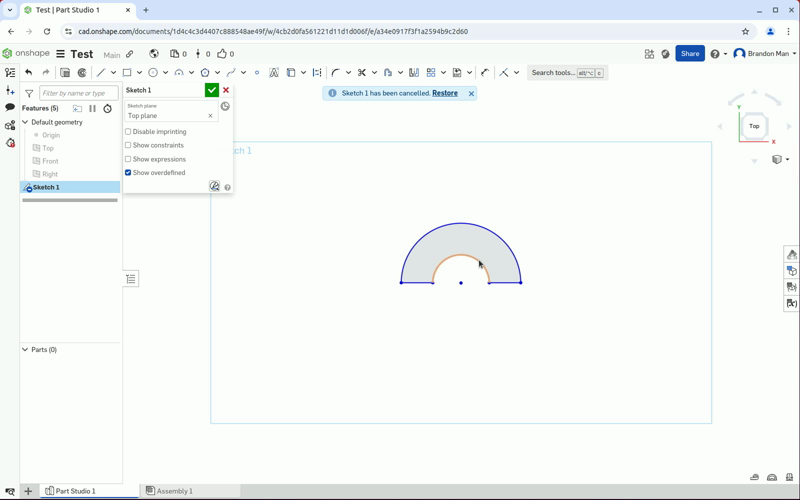
scroll(6)
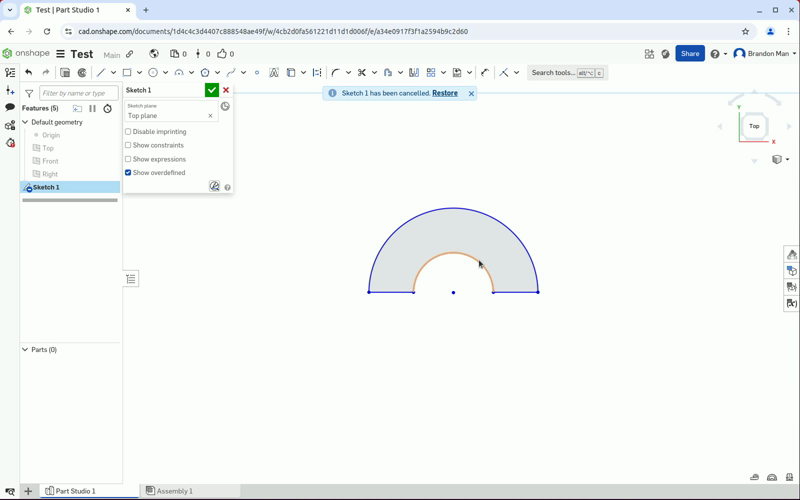
scroll(6)
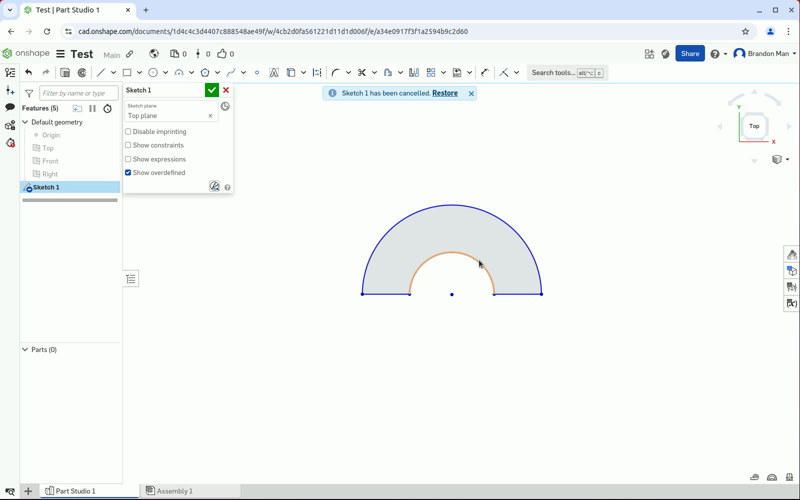
scroll(6)
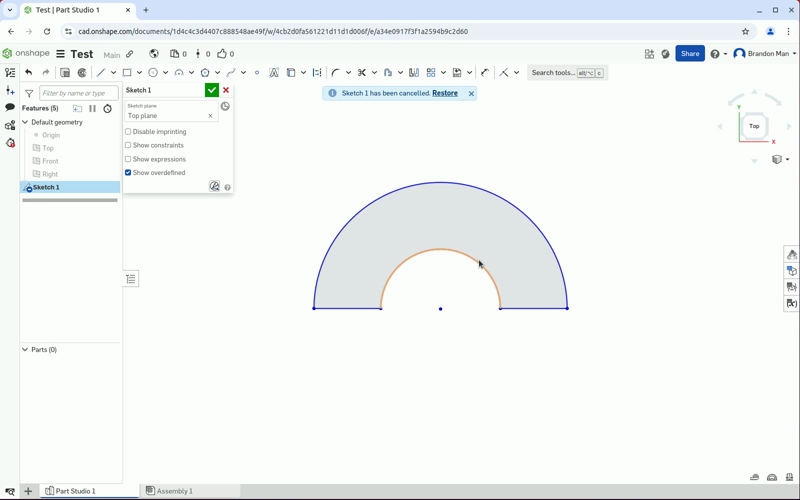
scroll(6)
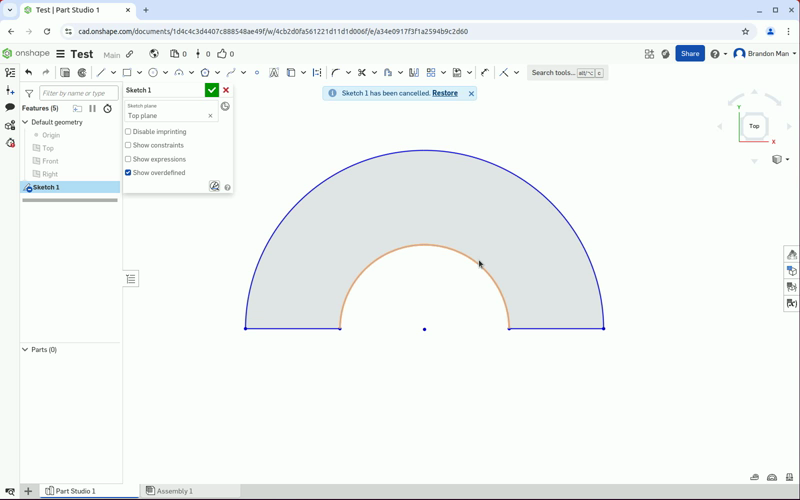
scroll(6)
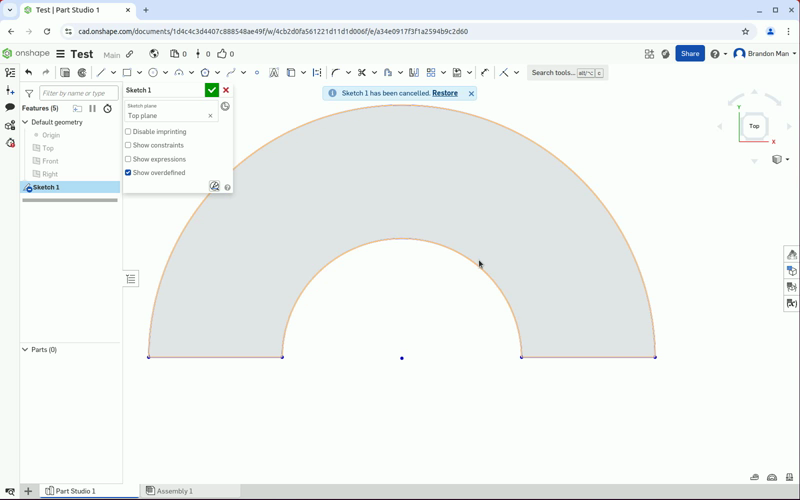
scroll(6)
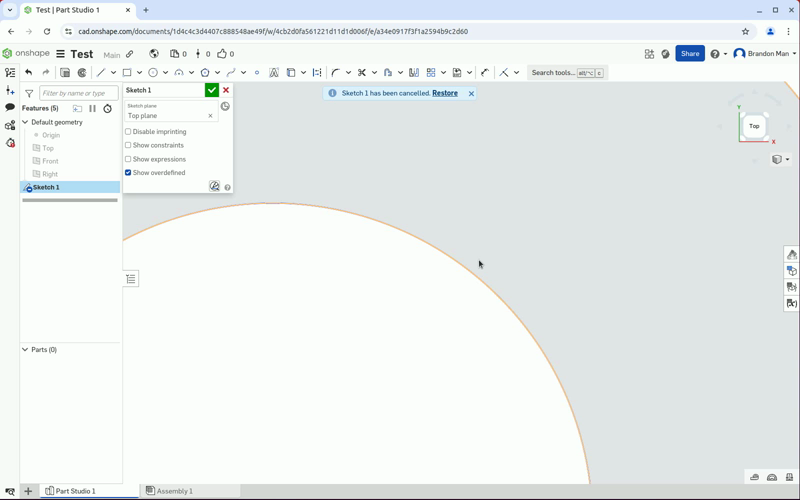
click(479, 259)
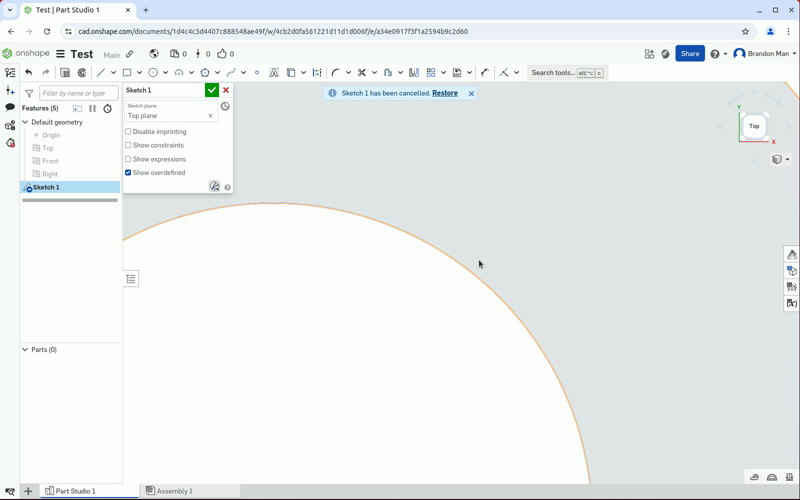
scroll(-6)
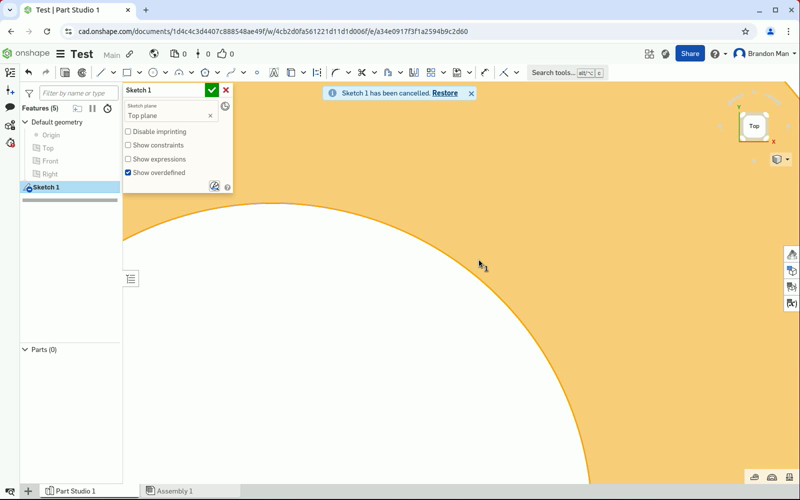
scroll(-6)
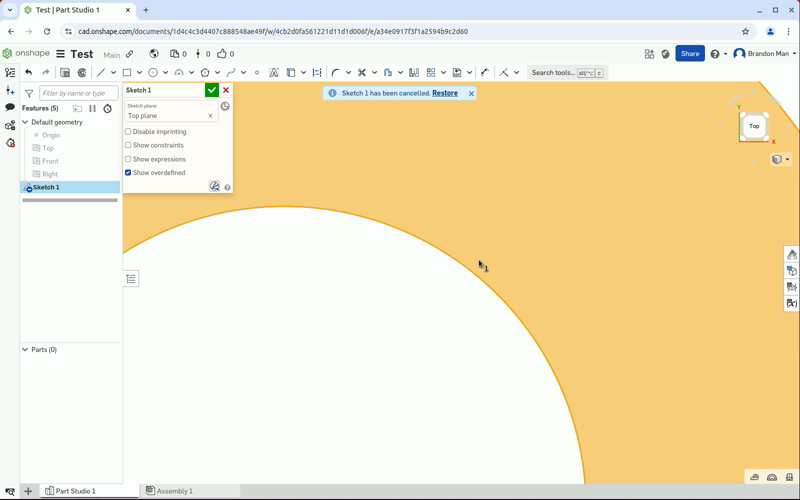
scroll(-6)
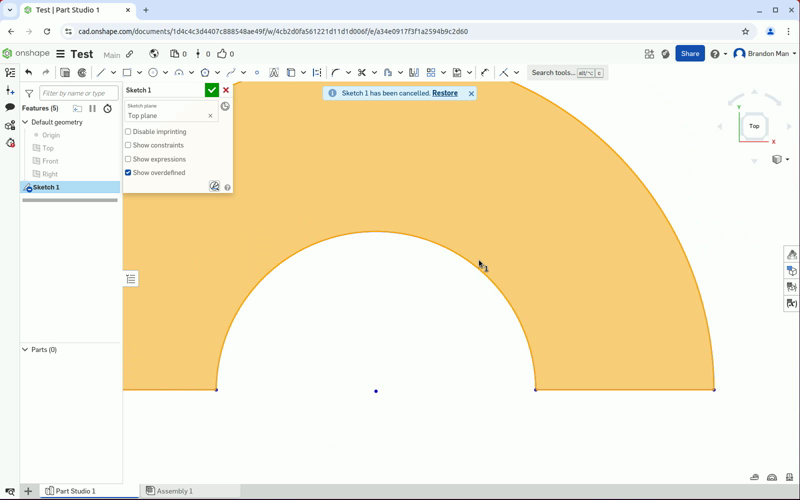
scroll(-6)
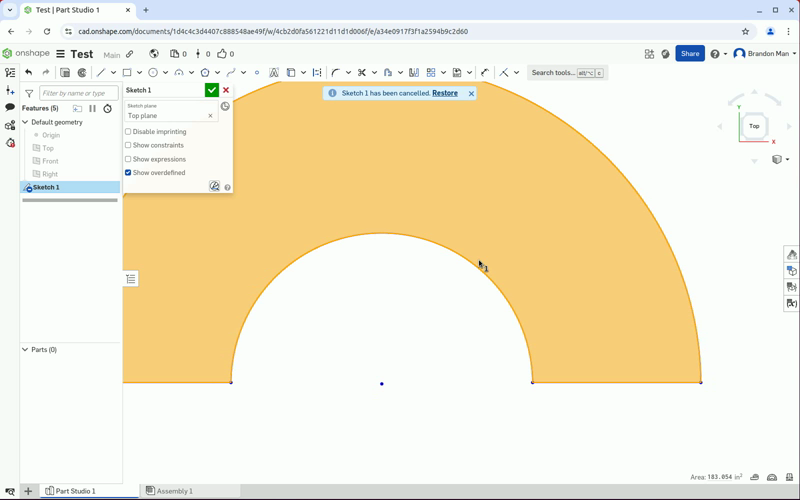
scroll(-6)
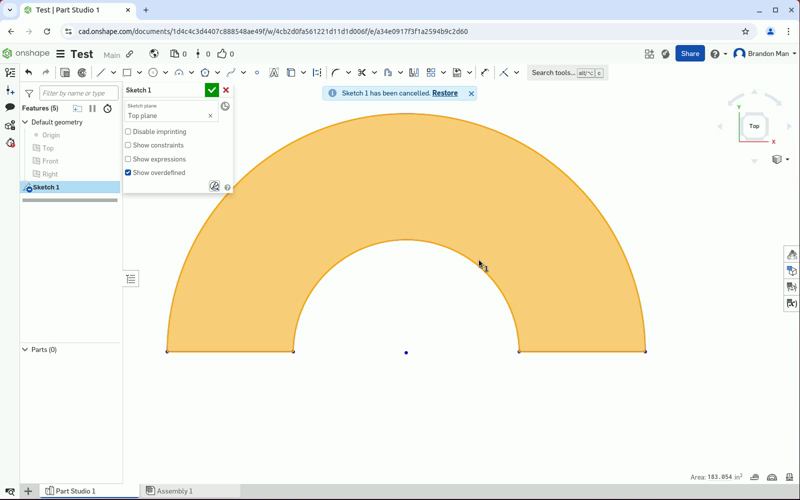
scroll(-6)
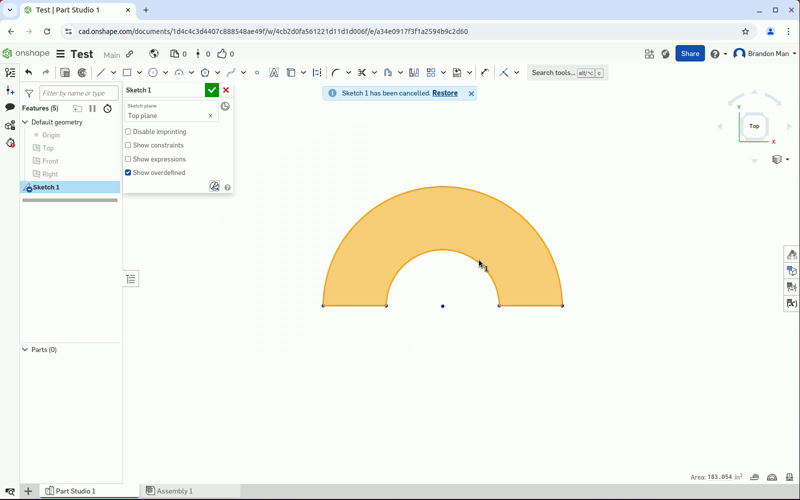
scroll(-6)
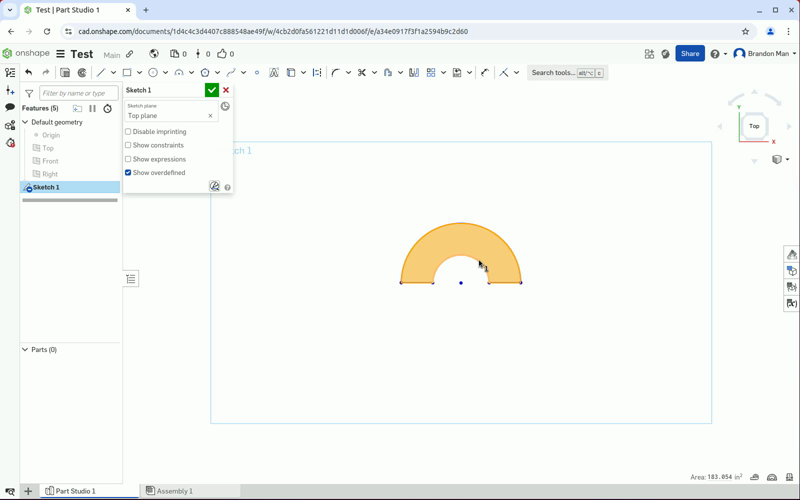
mouse_move(73, 352)
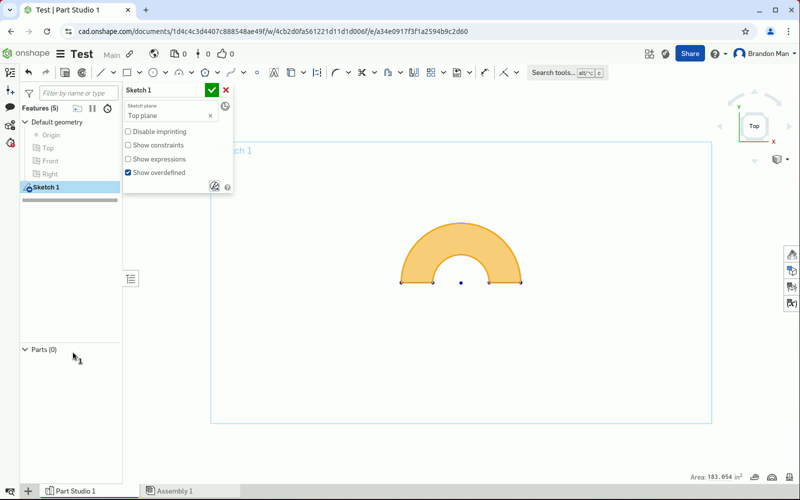
key(shift+y)
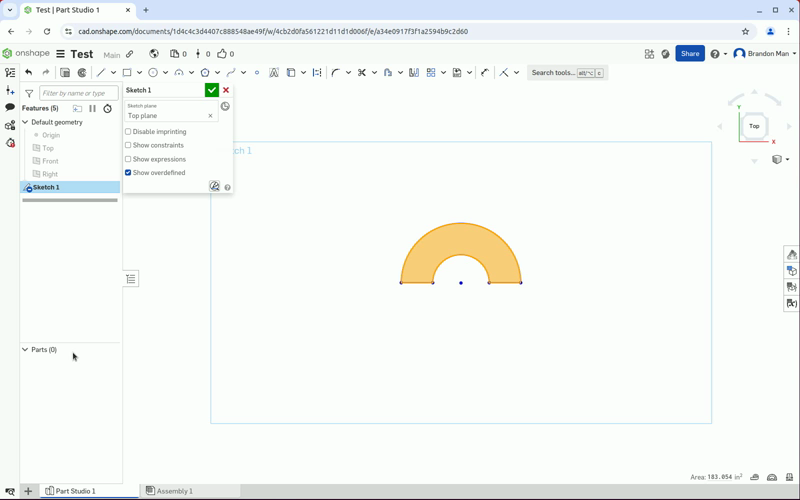
key(shift+e)
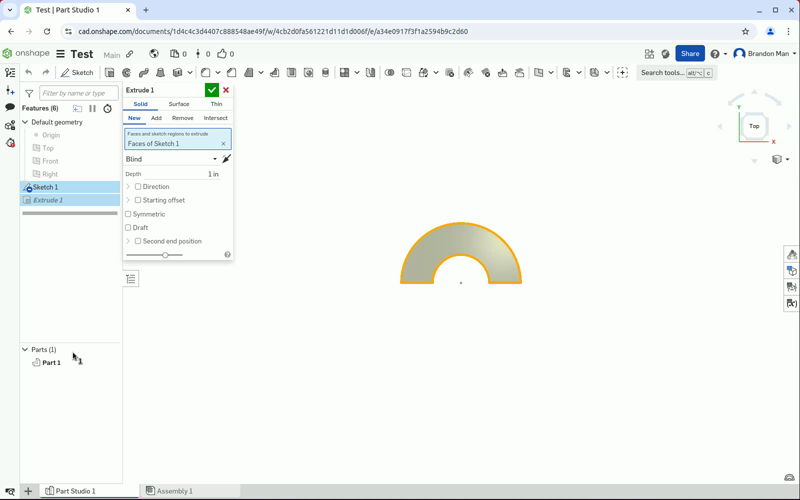
mouse_move(143, 106)
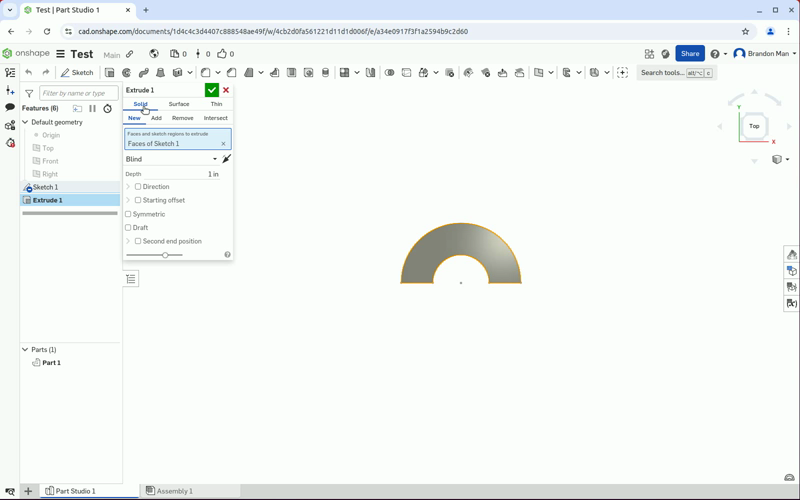
click(143, 106)
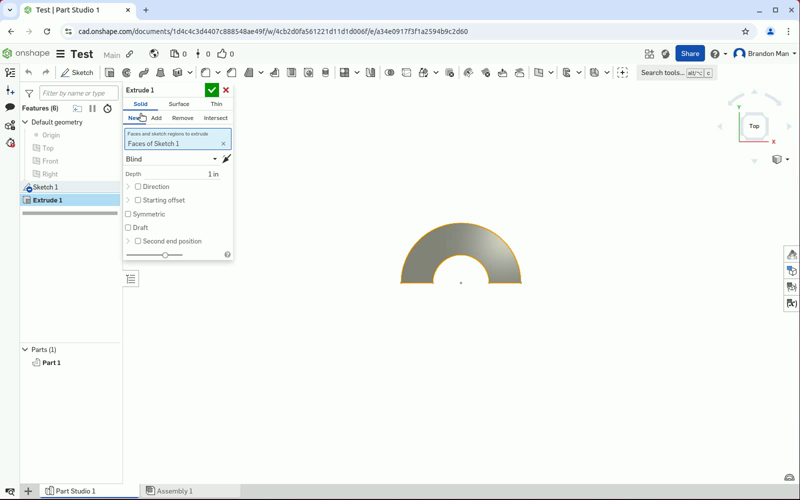
mouse_move(137, 120)
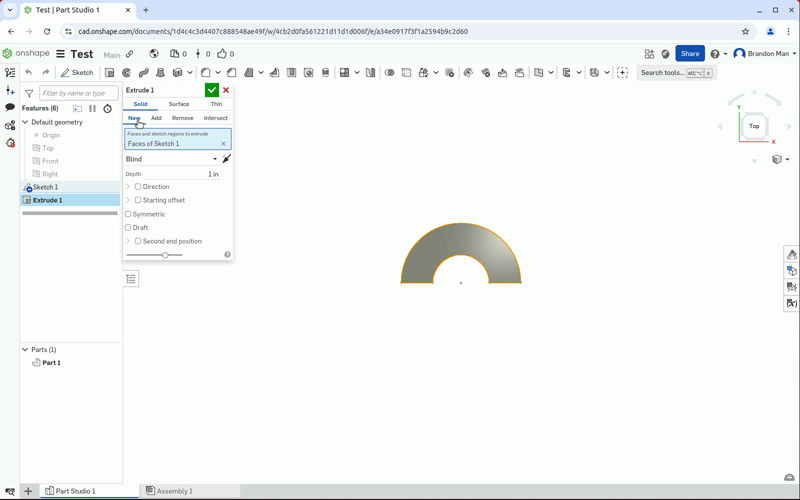
click(137, 120)
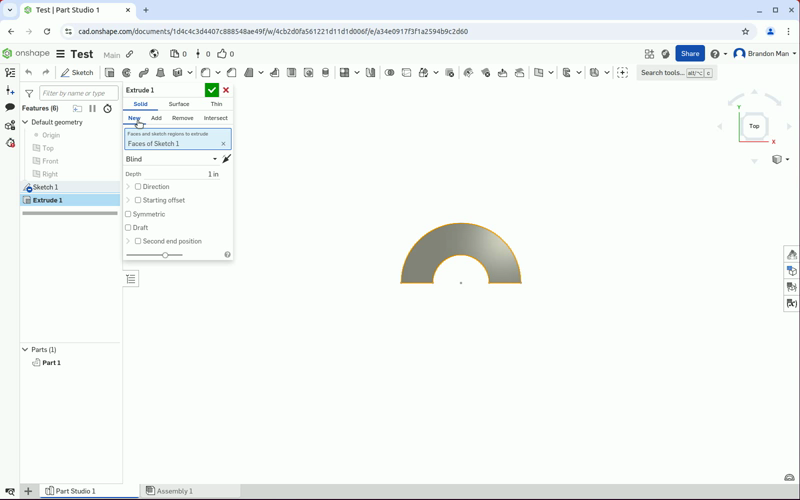
key(tab, 4)
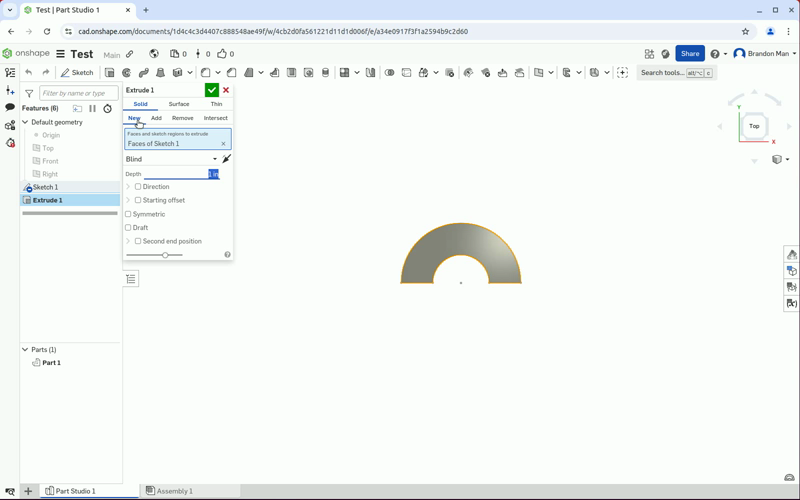
text(12.758)
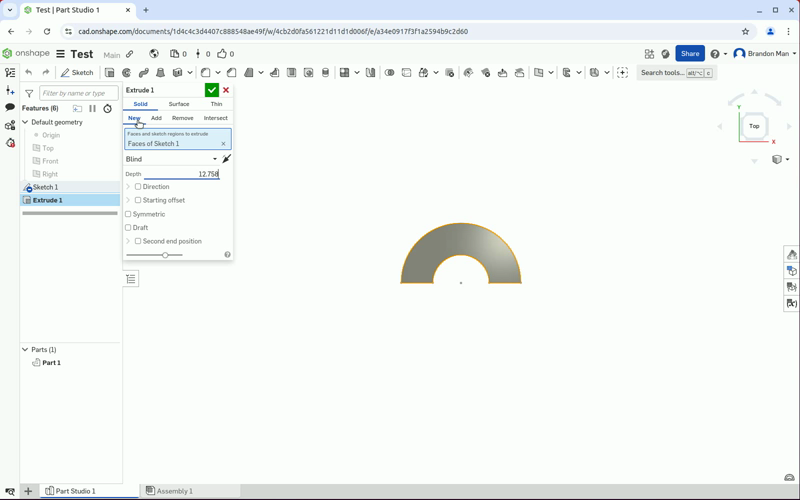
key(enter)
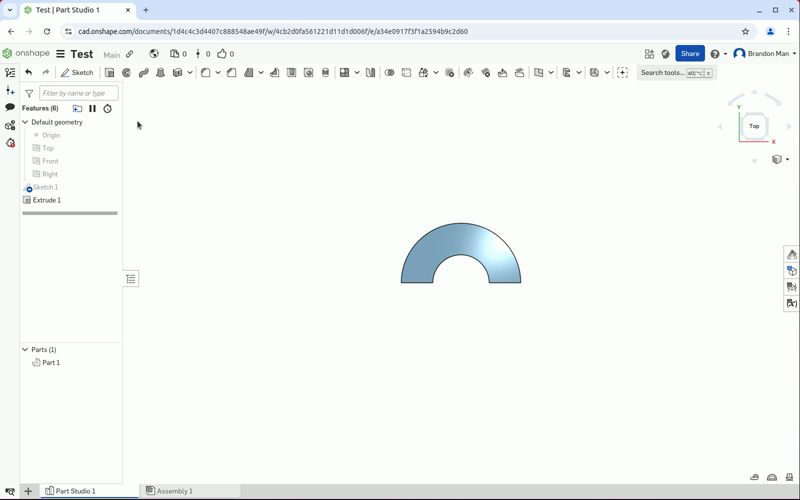
key(shift+h)
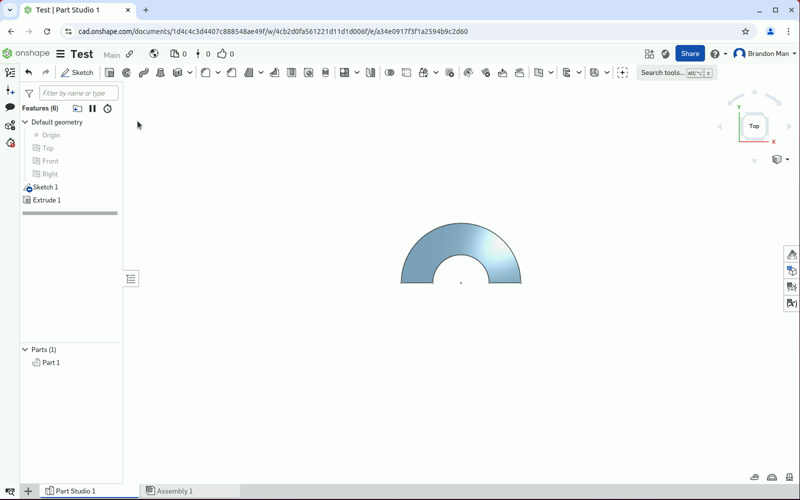
key(shift+h)
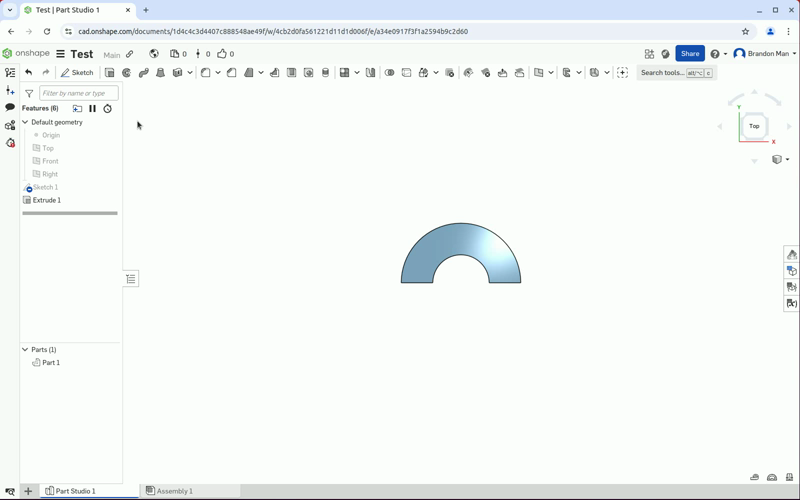
mouse_move(73, 189)
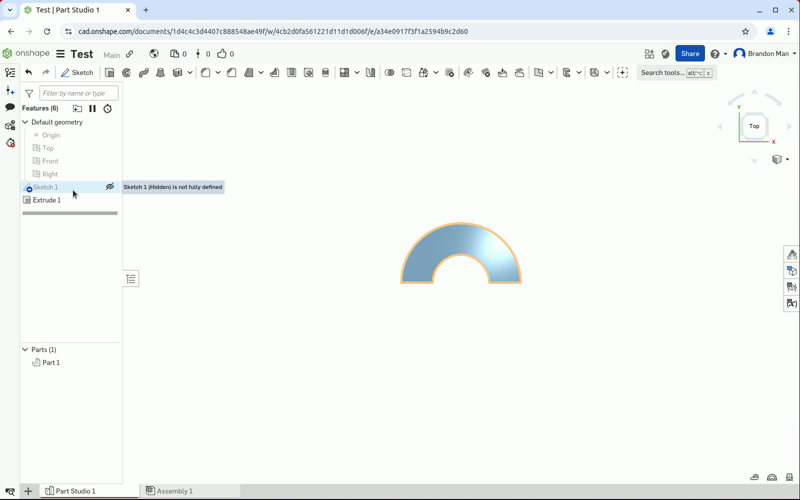
click(73, 189)
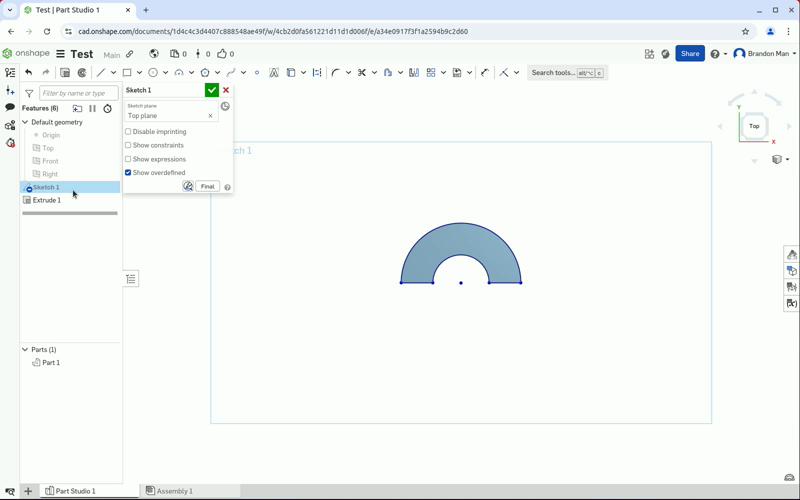
mouse_move(229, 92)
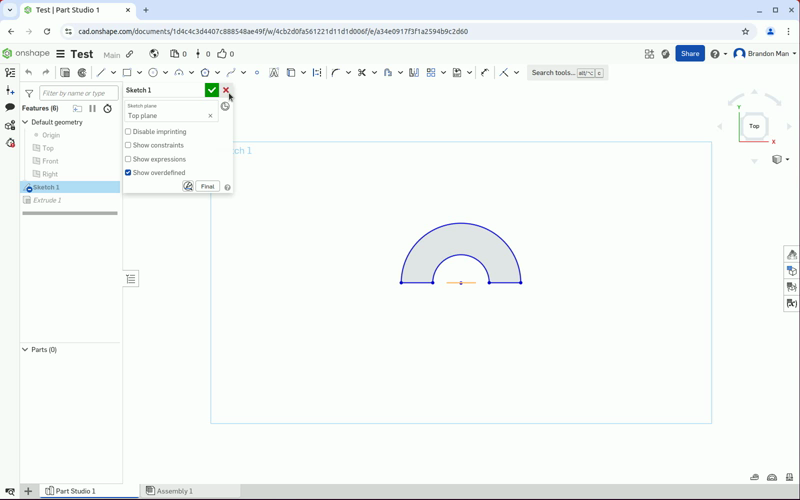
click(229, 92)
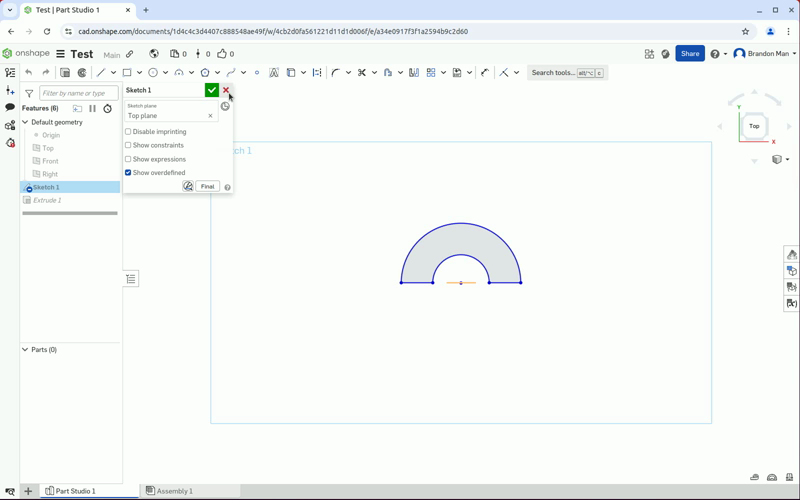
key(shift+s)
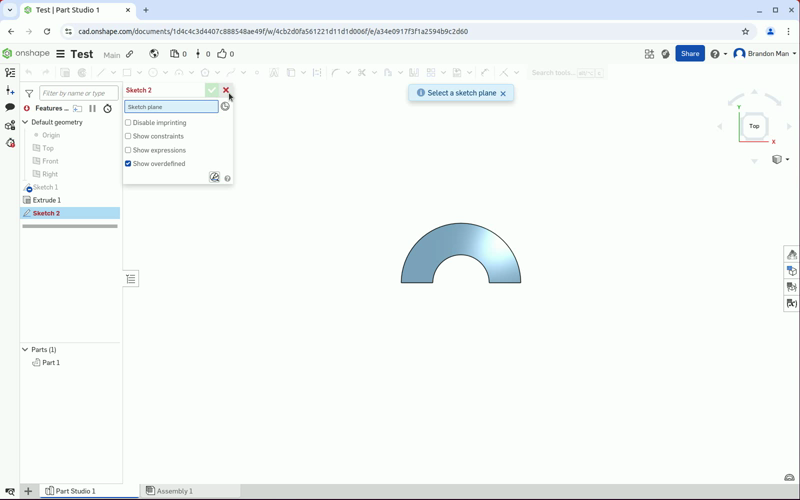
mouse_move(73, 150)
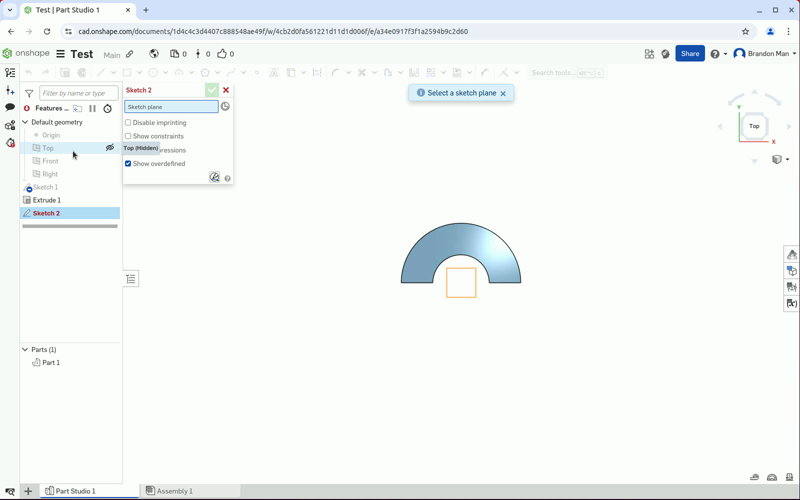
click(73, 150)
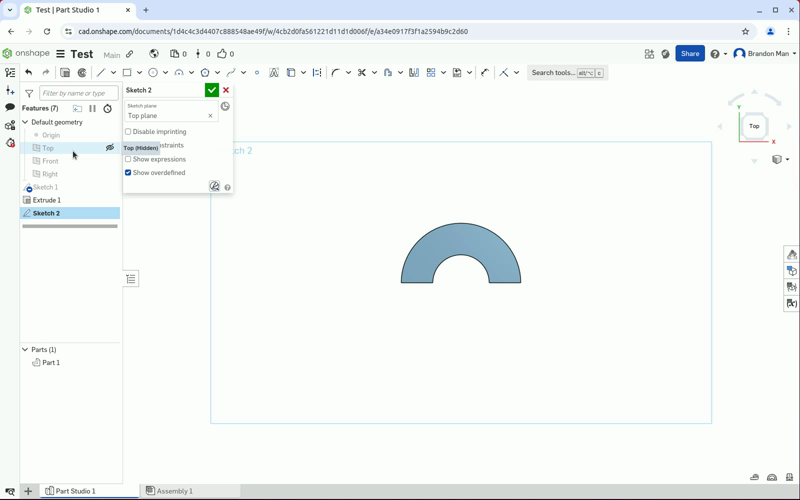
mouse_move(73, 352)
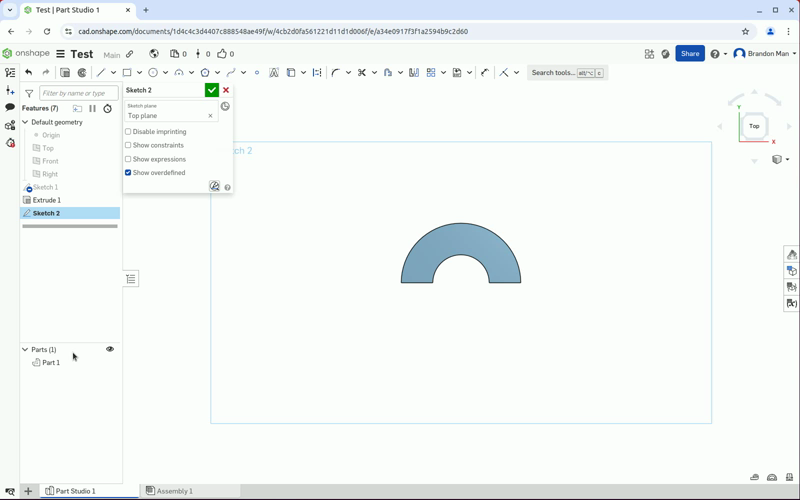
key(y)
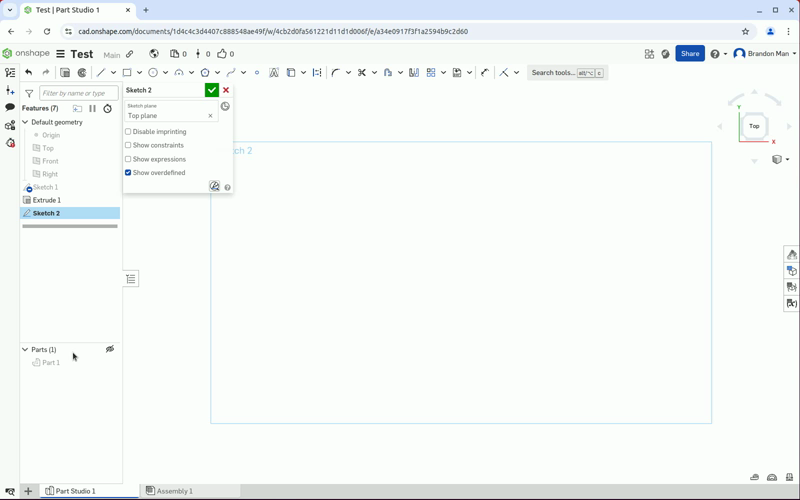
key(a)
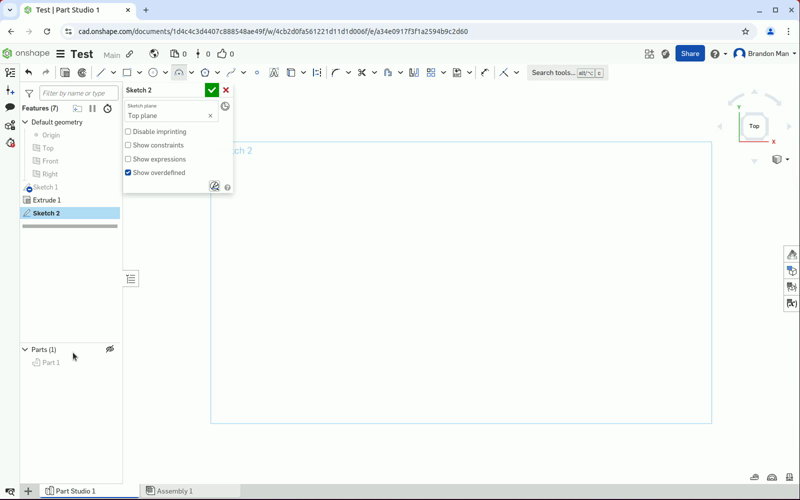
key_down(shift)
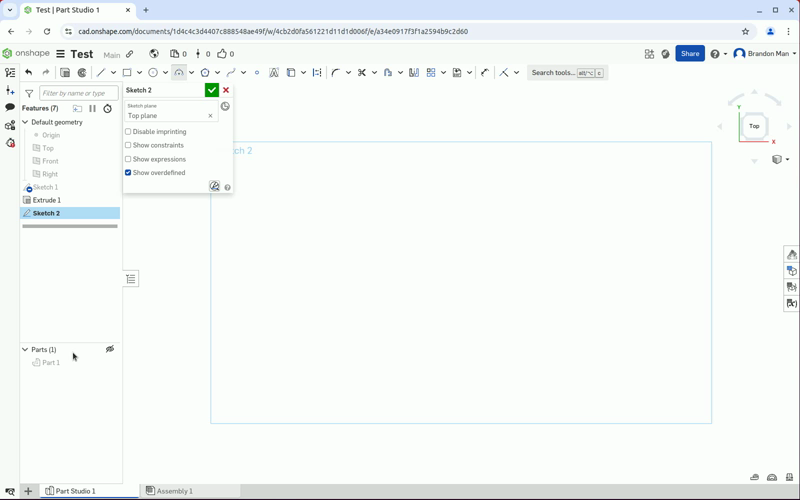
mouse_move(401, 282)
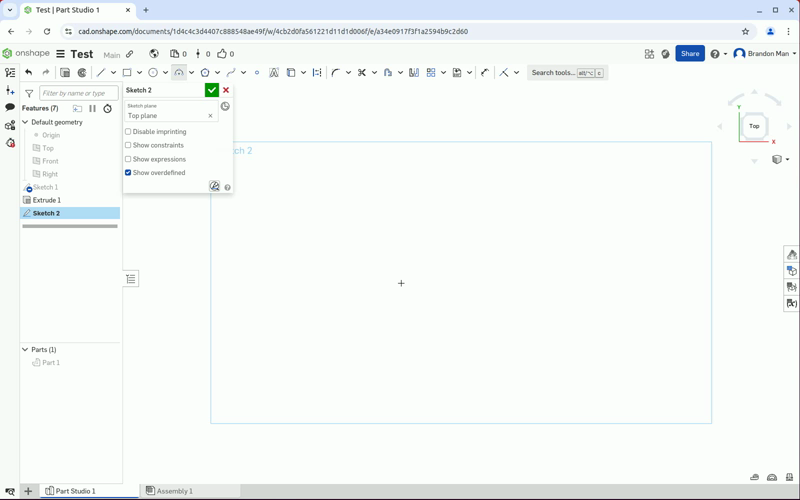
click(401, 282)
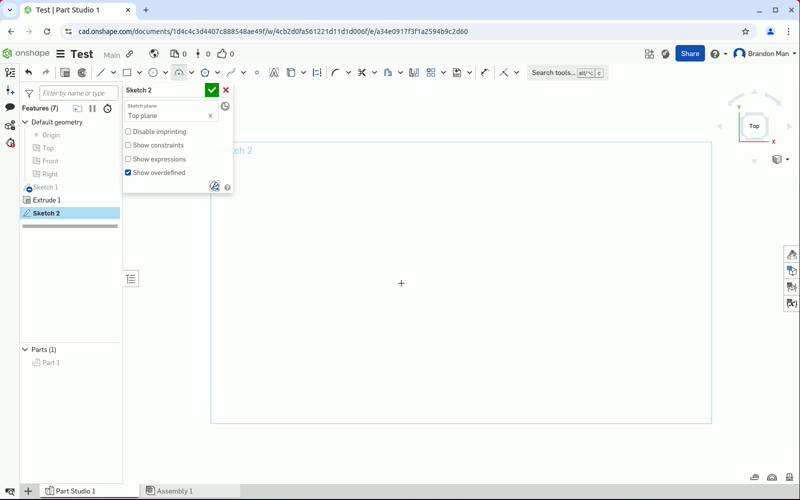
key_up(shift)
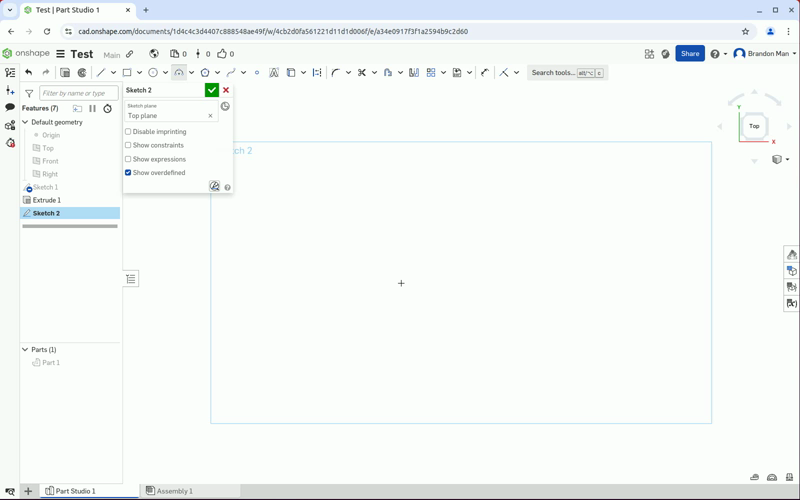
key_down(shift)
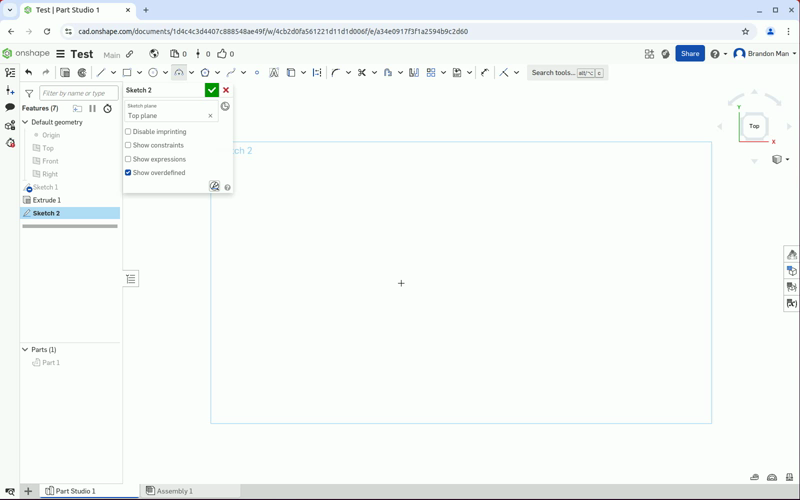
mouse_move(520, 282)
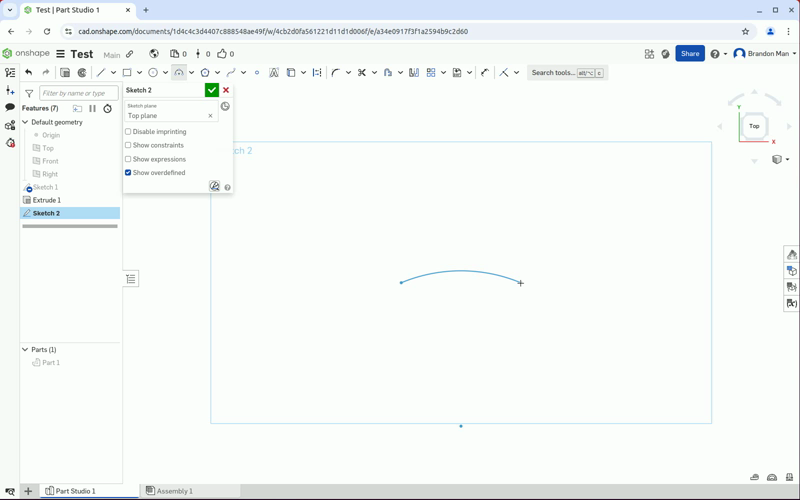
click(520, 282)
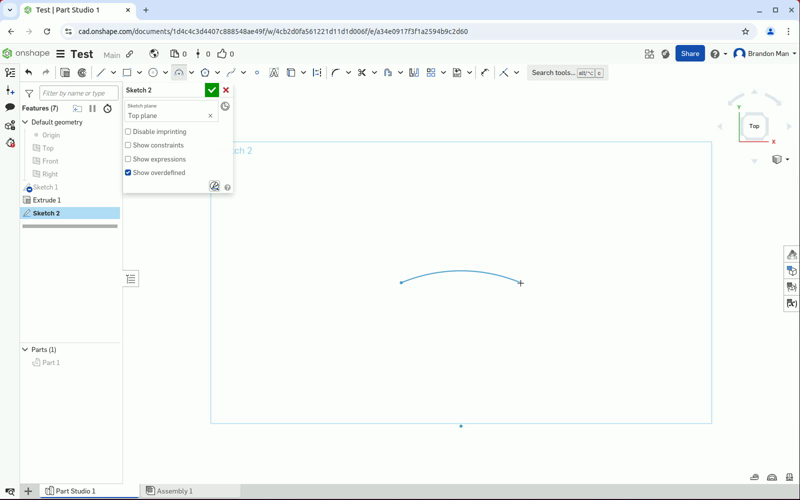
mouse_move(460, 342)
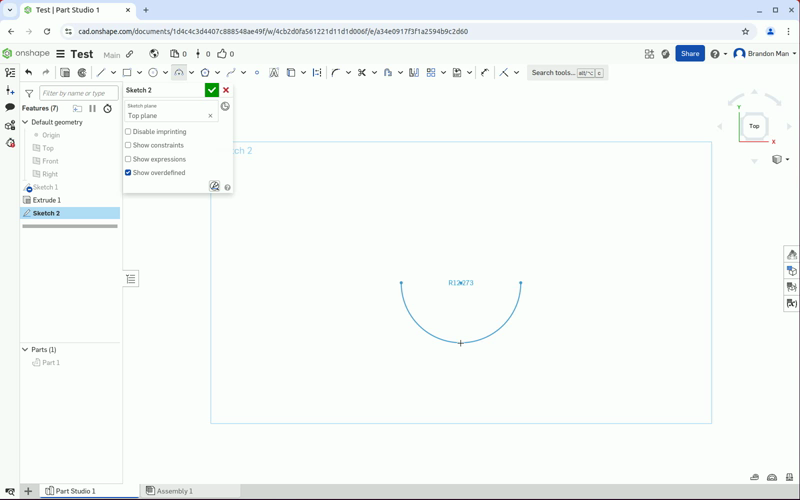
click(460, 342)
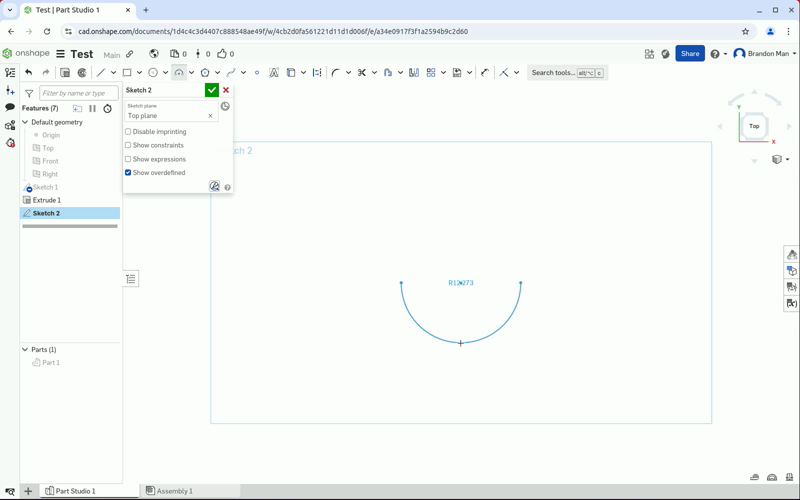
key_up(shift)
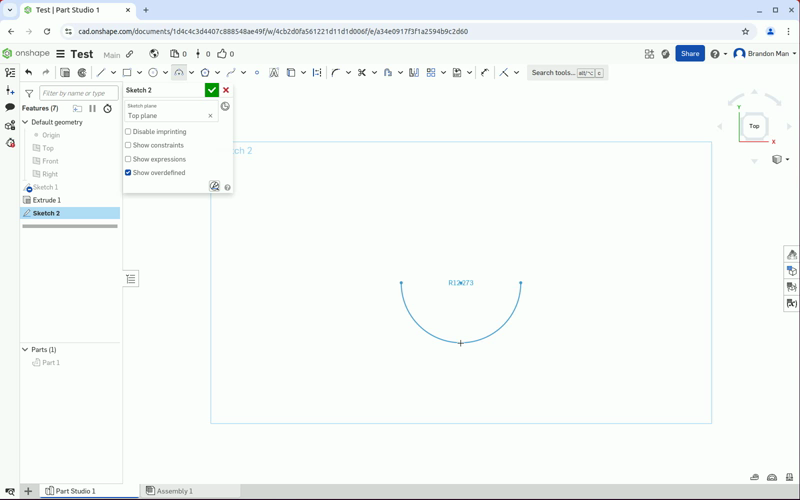
key(esc)
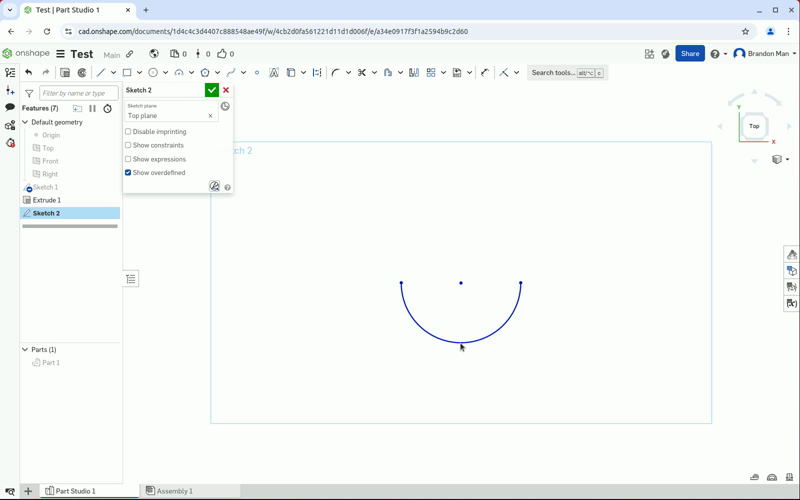
key(l)
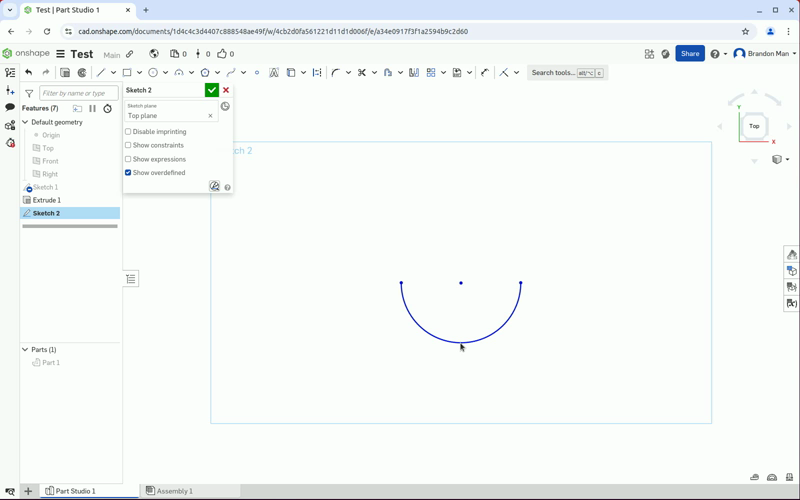
mouse_move(520, 282)
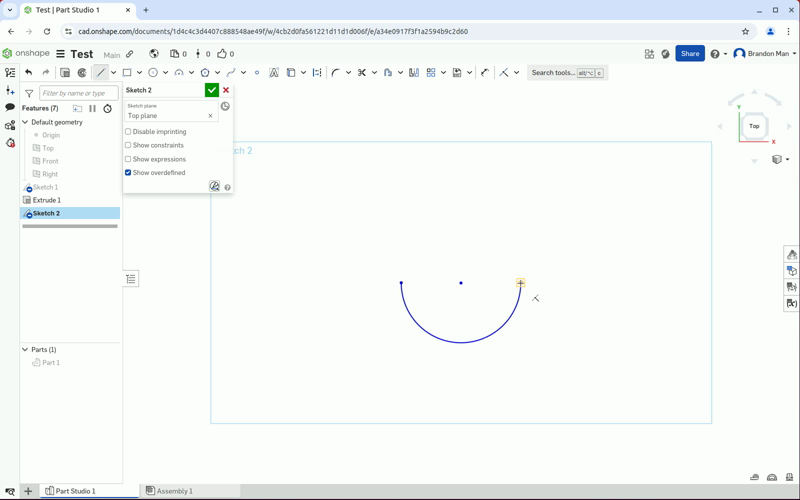
click(520, 282)
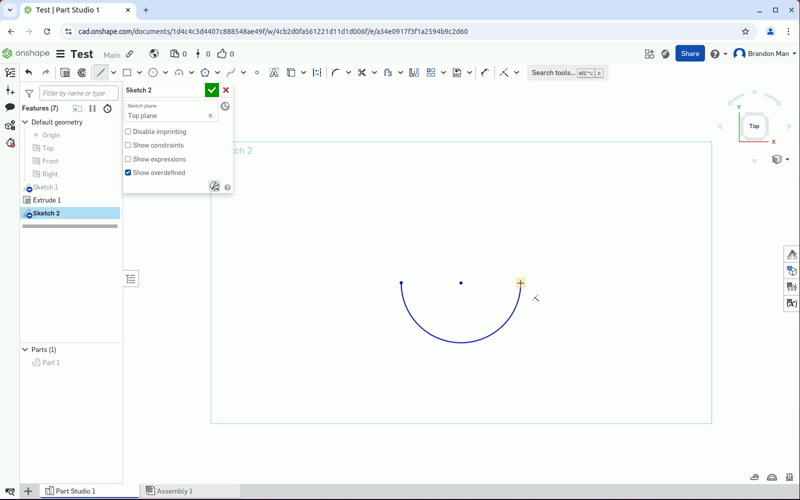
key_down(shift)
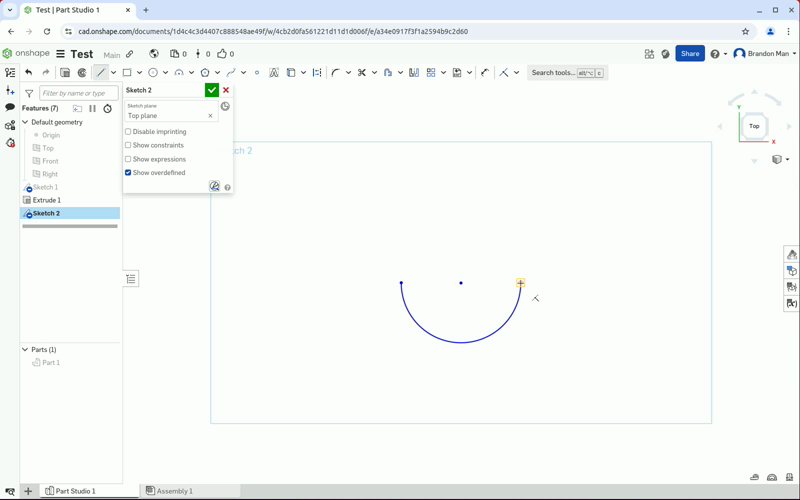
mouse_move(550, 282)
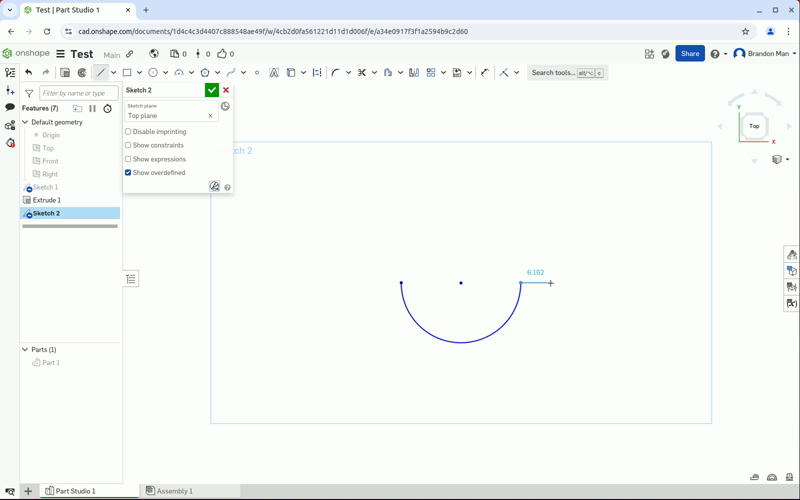
mouse_move(489, 282)
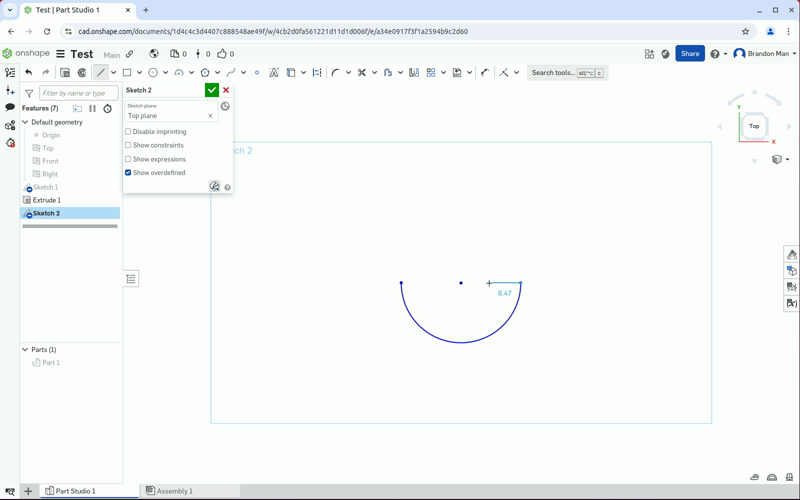
click(489, 282)
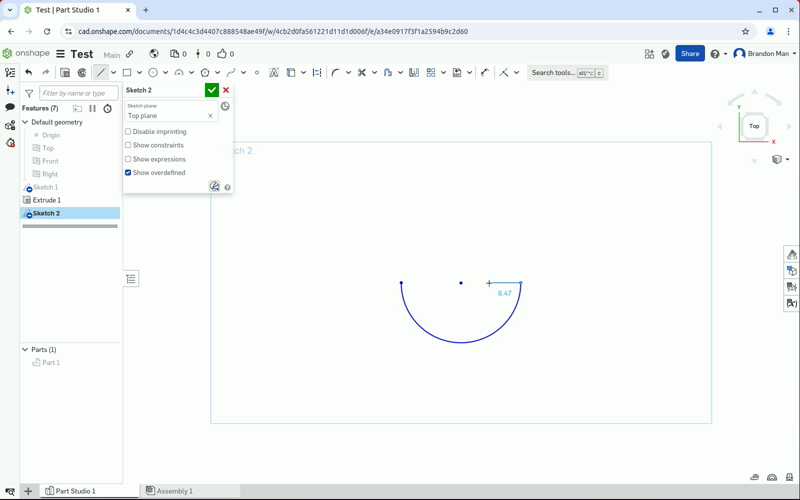
key_up(shift)
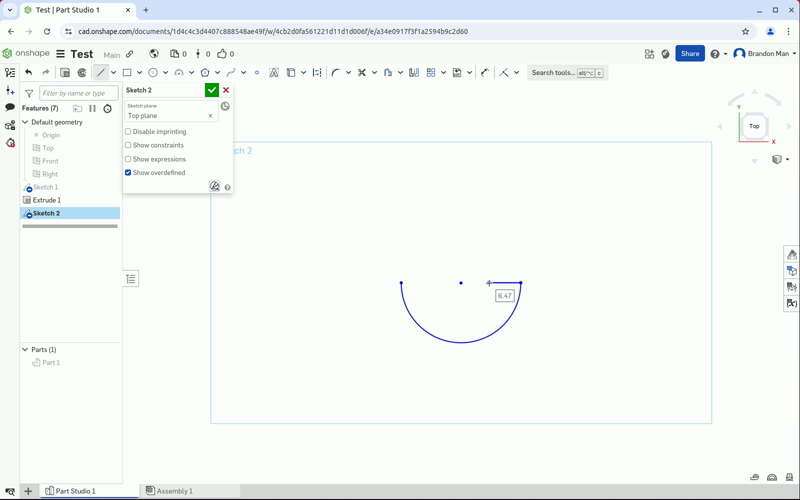
key(esc)
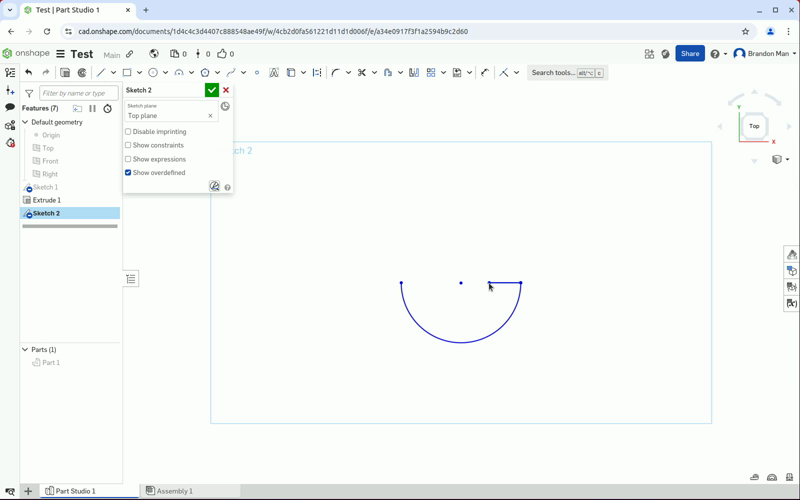
key(a)
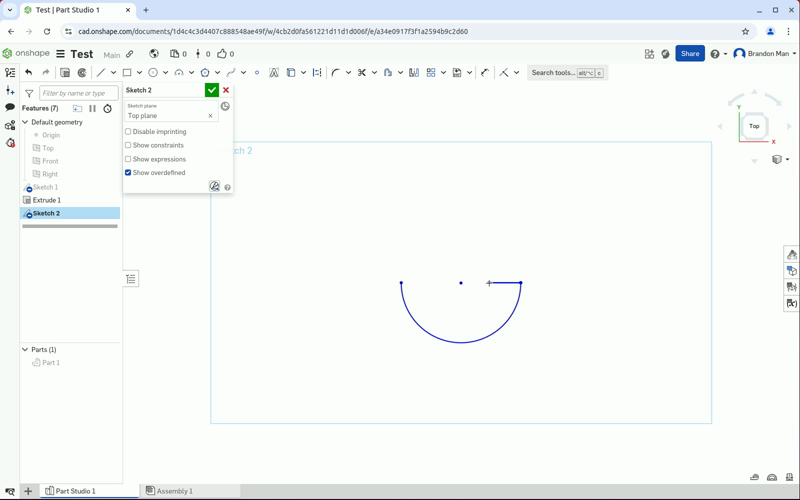
mouse_move(489, 282)
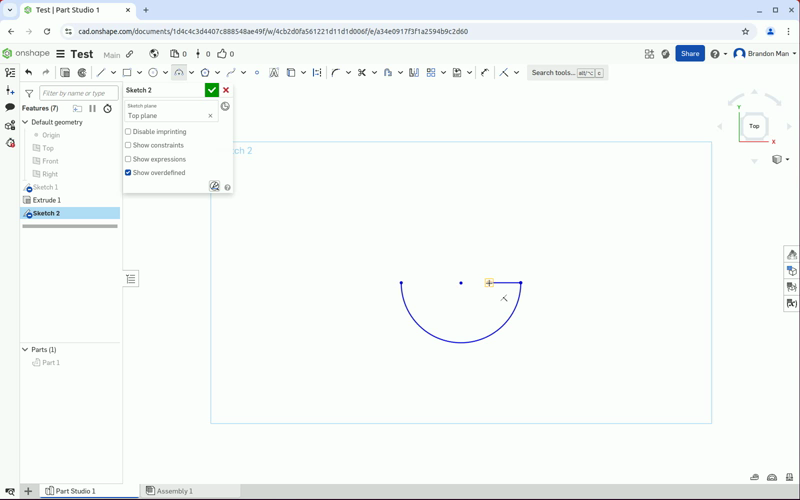
click(489, 282)
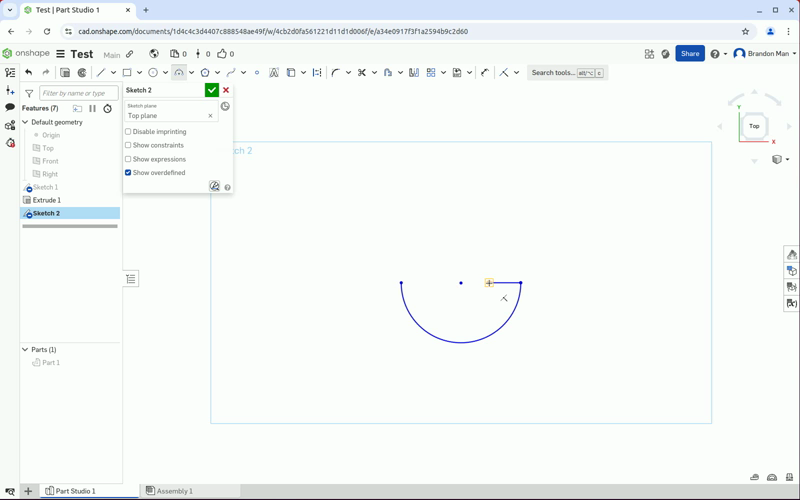
key_down(shift)
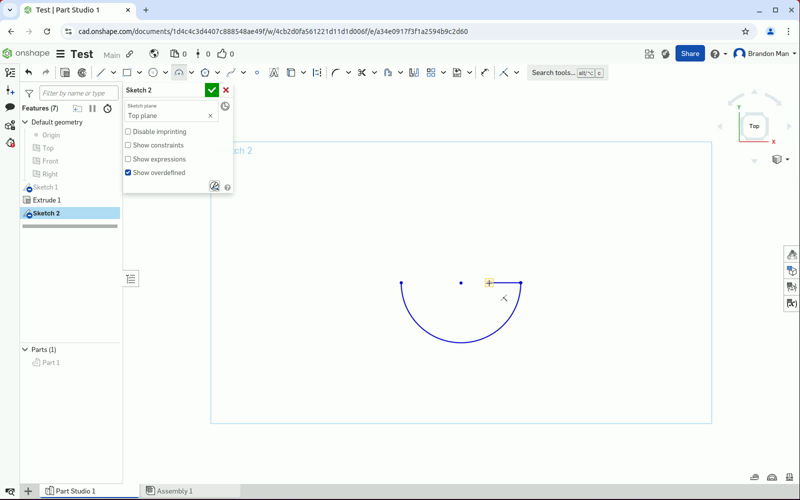
mouse_move(432, 282)
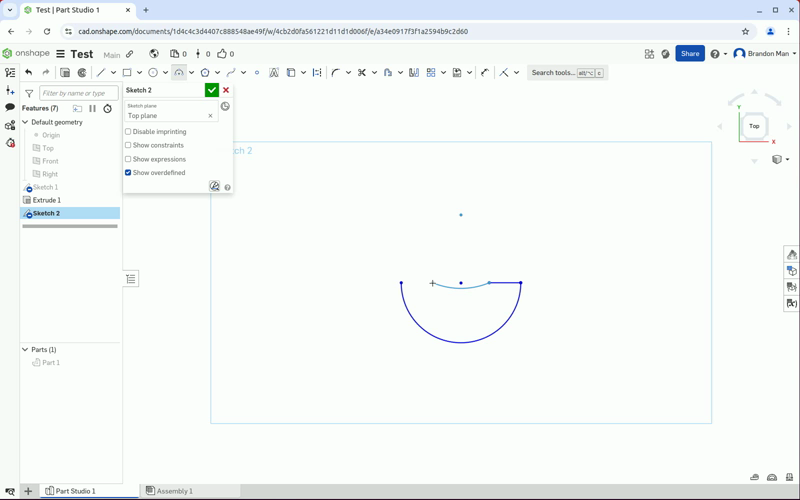
click(432, 282)
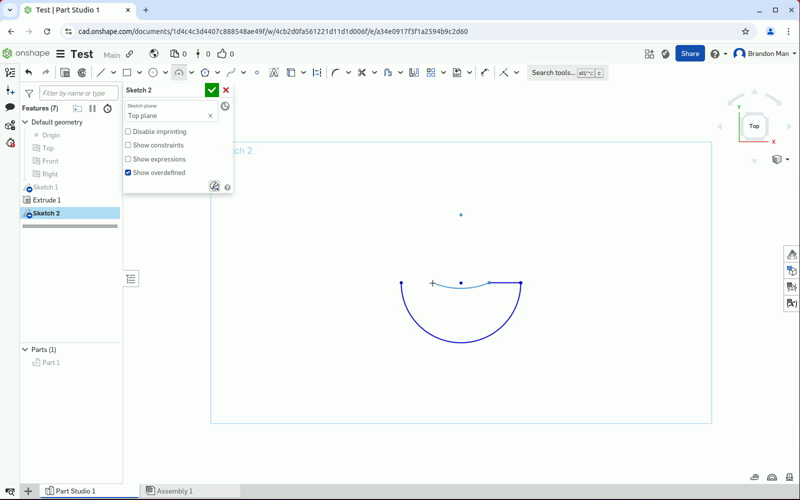
mouse_move(460, 311)
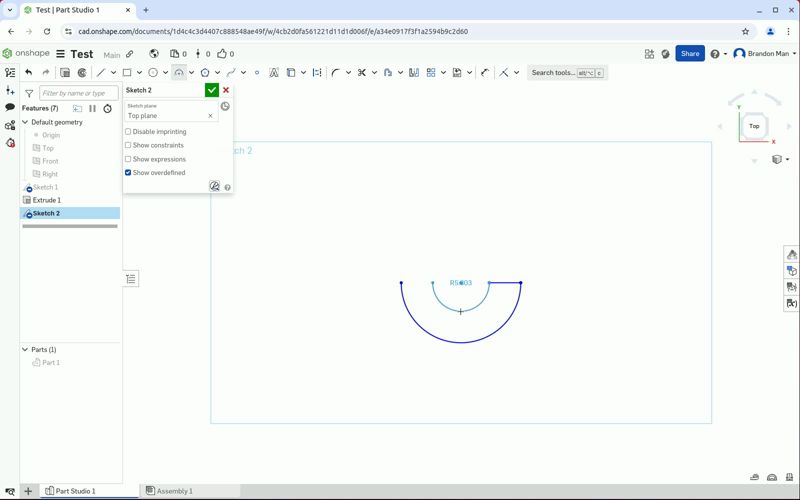
click(460, 311)
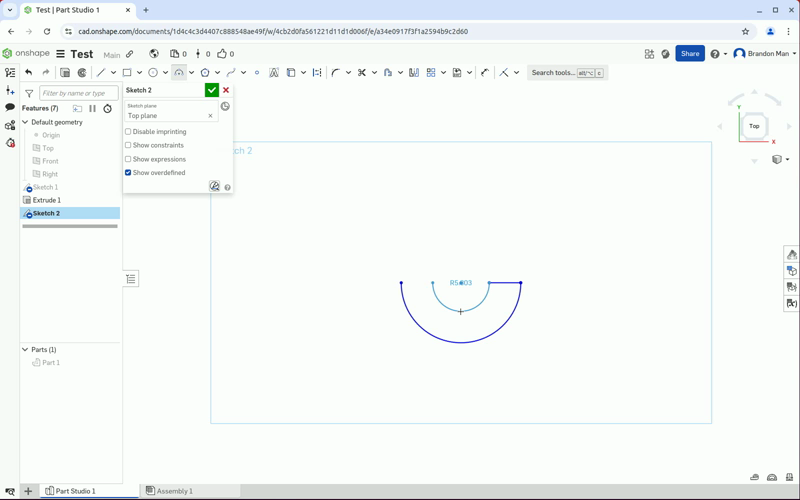
key_up(shift)
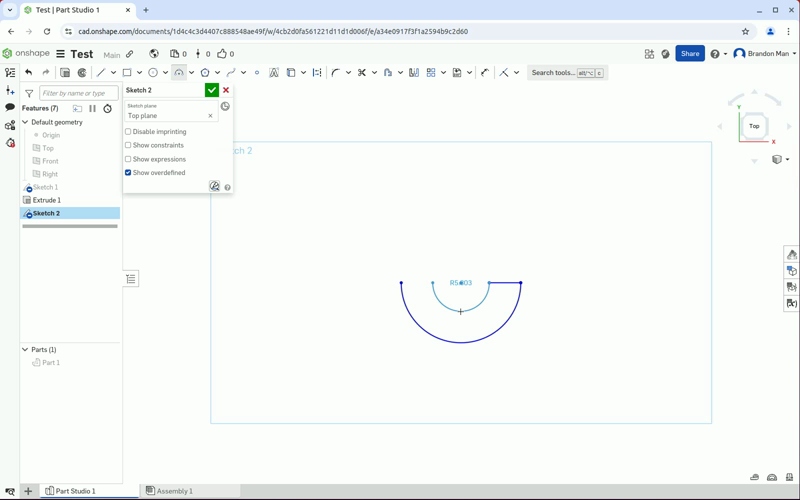
key(esc)
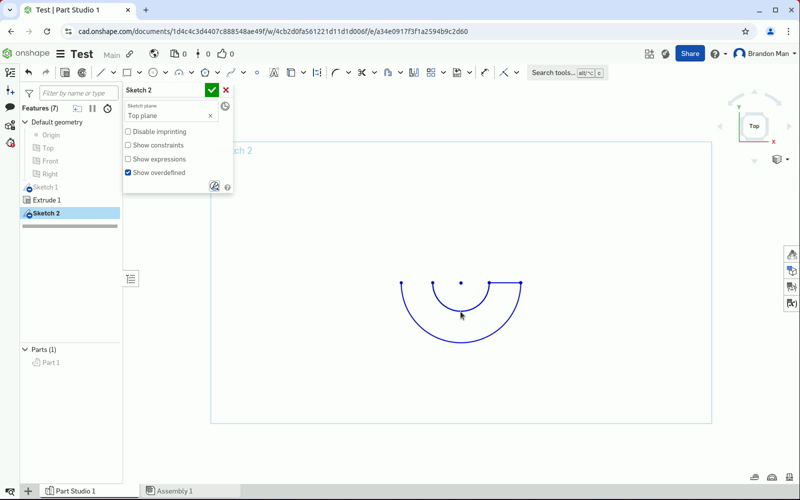
key(l)
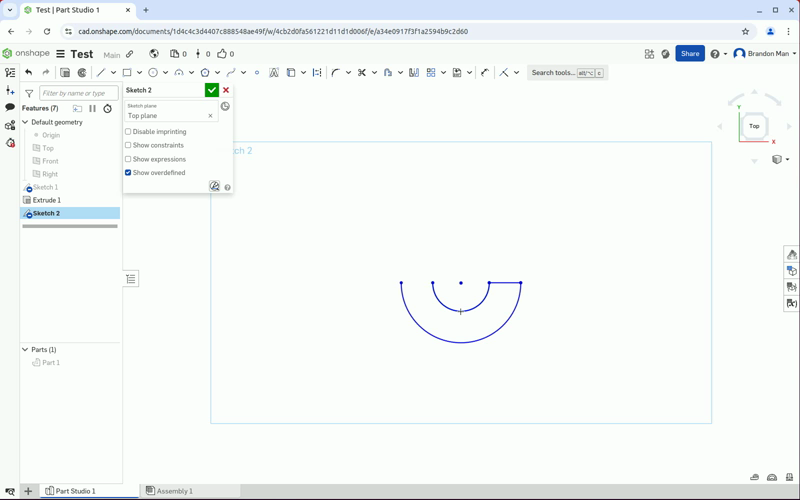
mouse_move(432, 282)
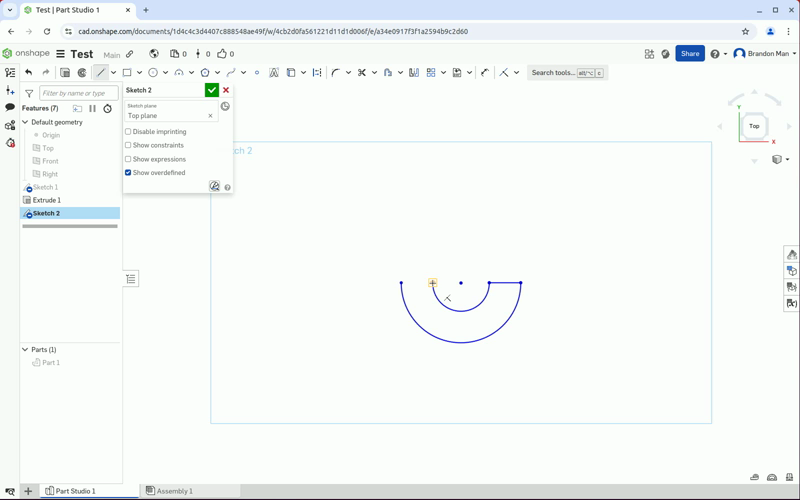
click(432, 282)
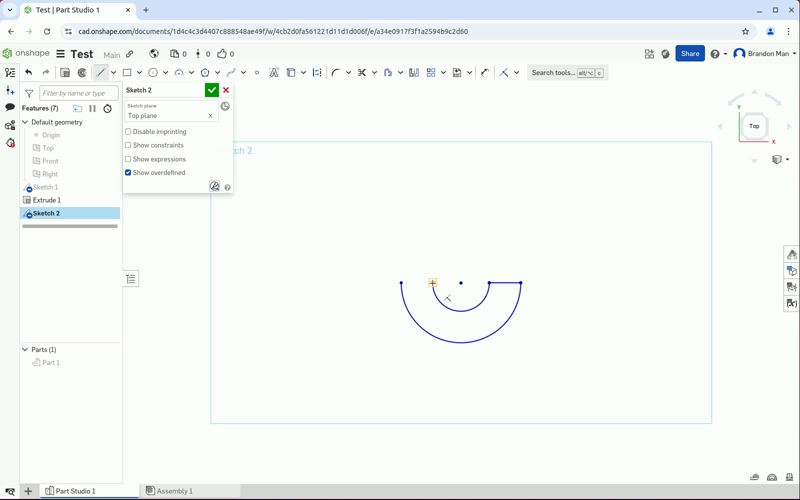
mouse_move(462, 282)
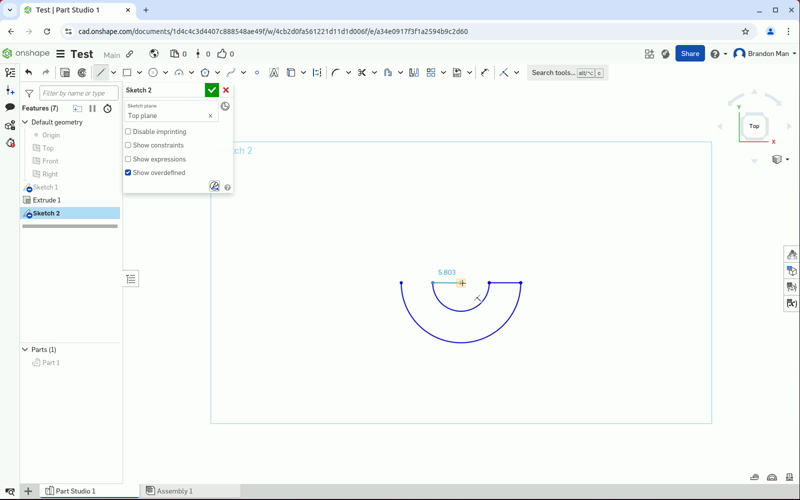
key_down(shift)
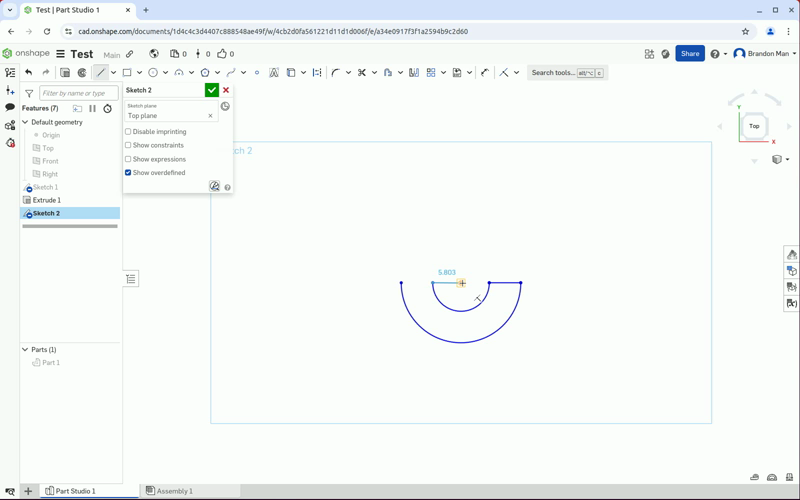
mouse_move(401, 282)
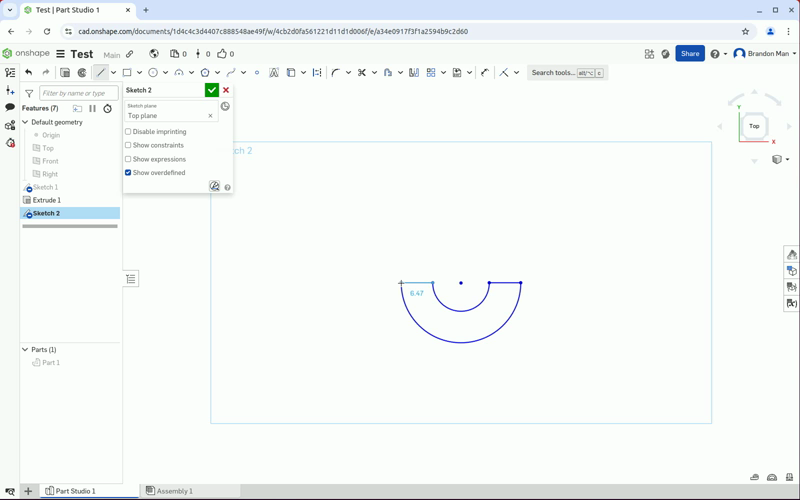
key_up(shift)
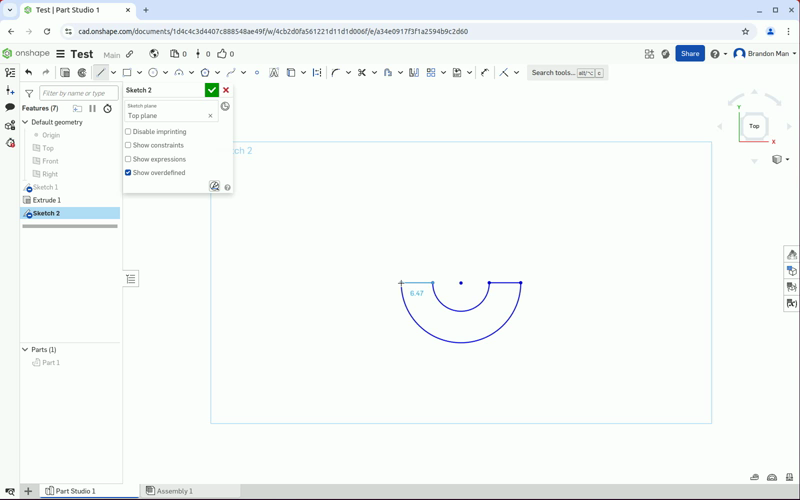
click(401, 282)
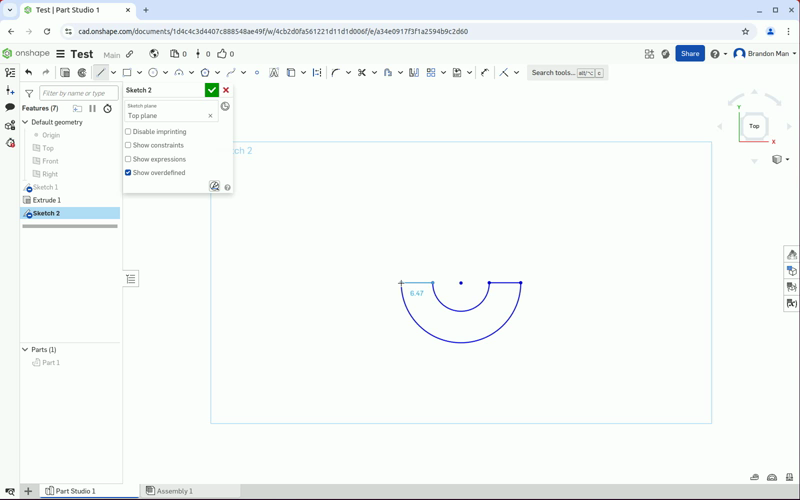
key(esc)
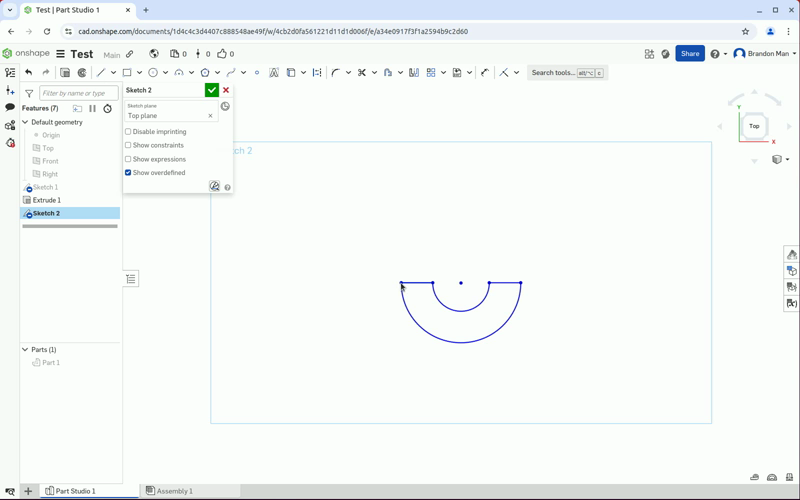
mouse_move(423, 301)
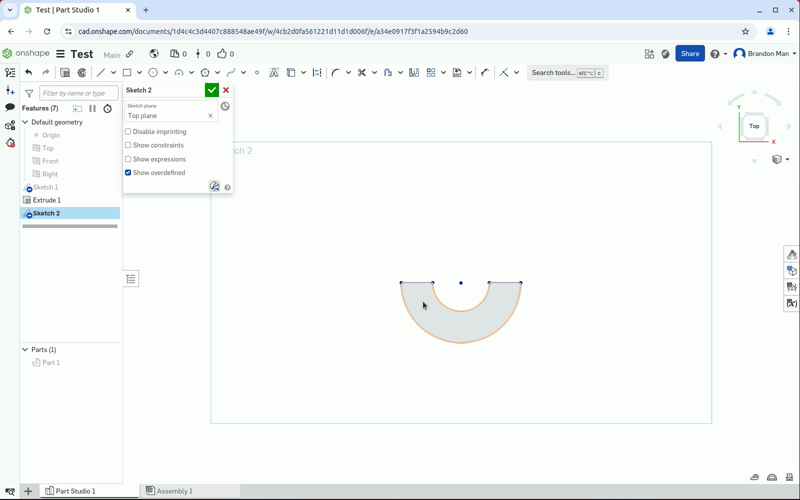
scroll(6)
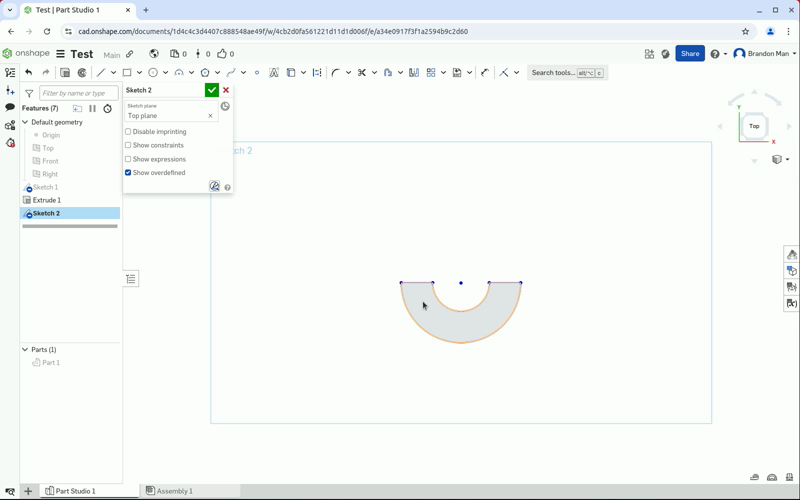
scroll(6)
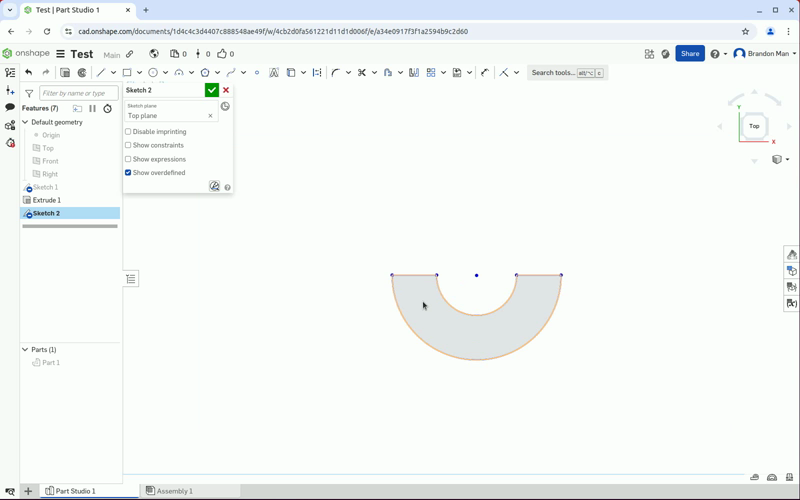
scroll(6)
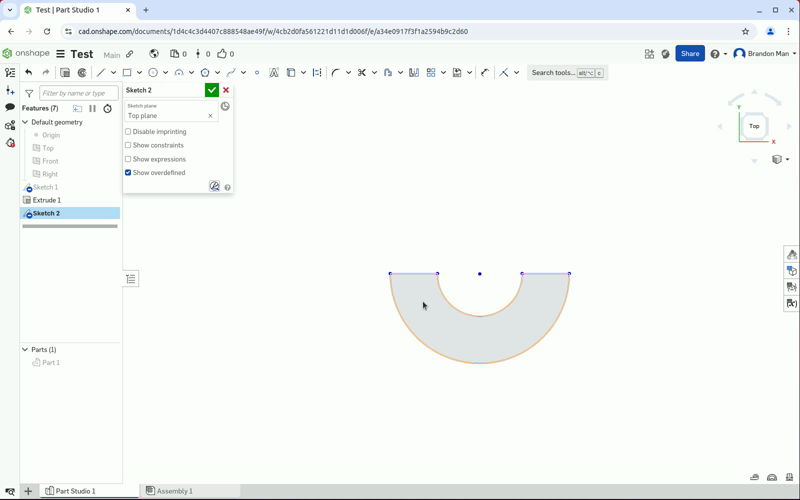
scroll(6)
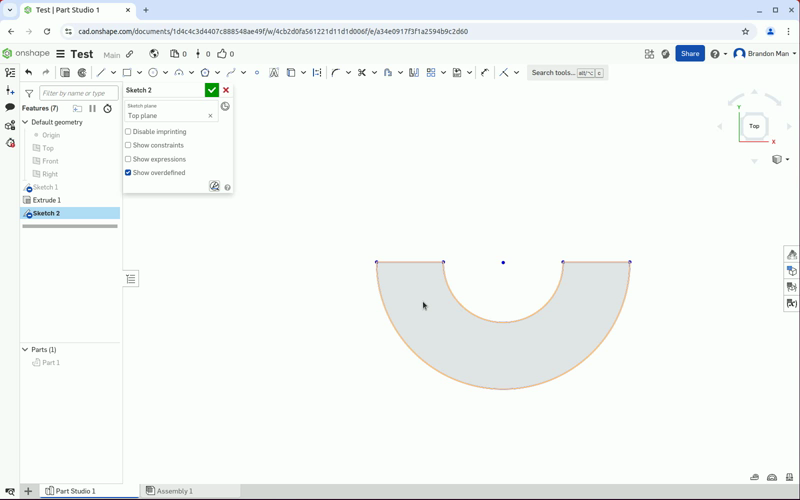
scroll(6)
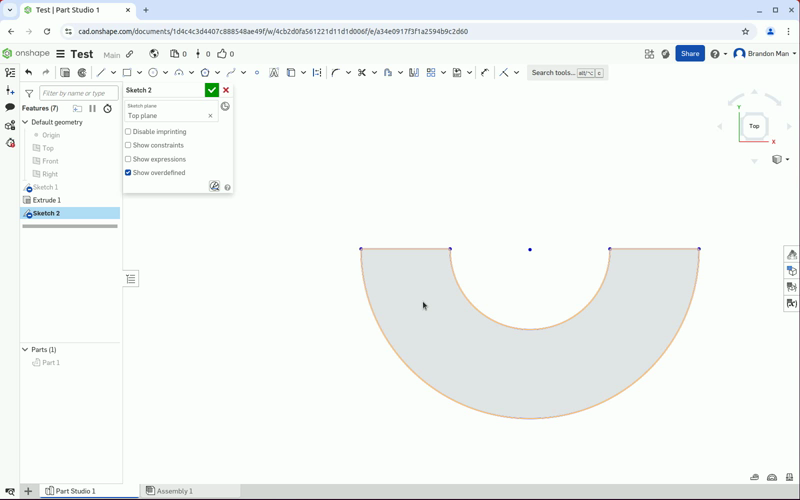
scroll(6)
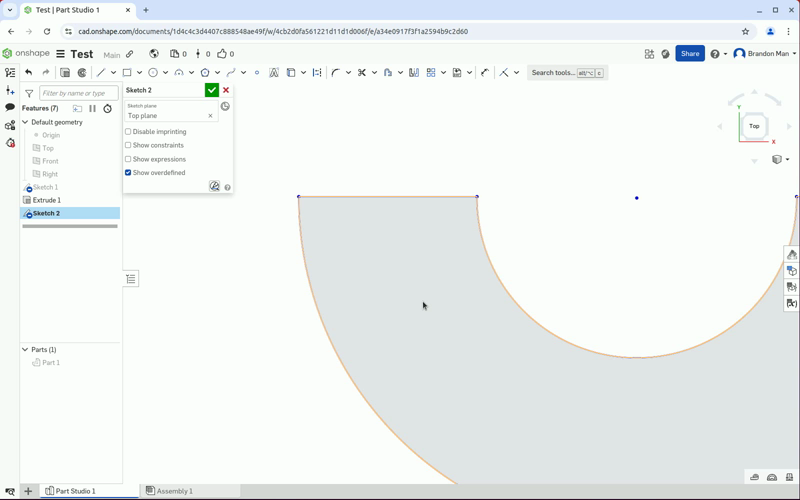
scroll(6)
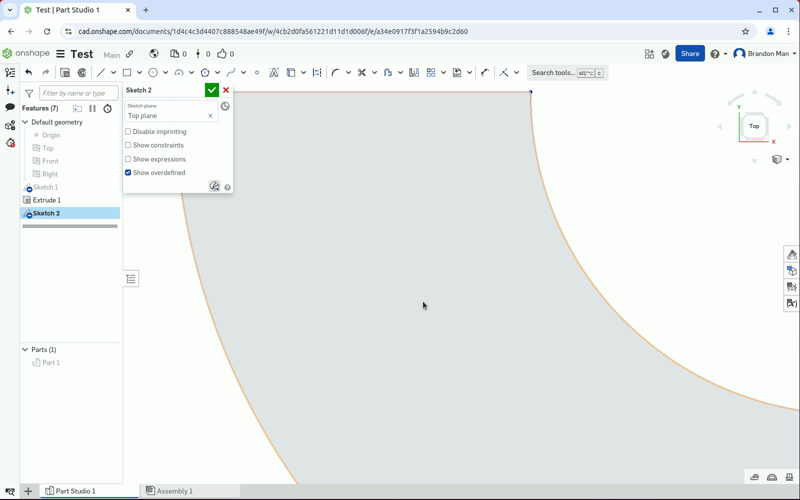
click(423, 301)
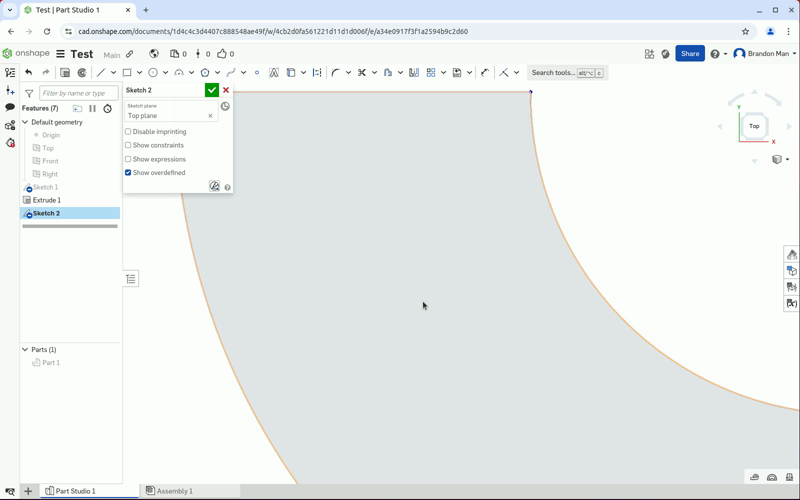
scroll(-6)
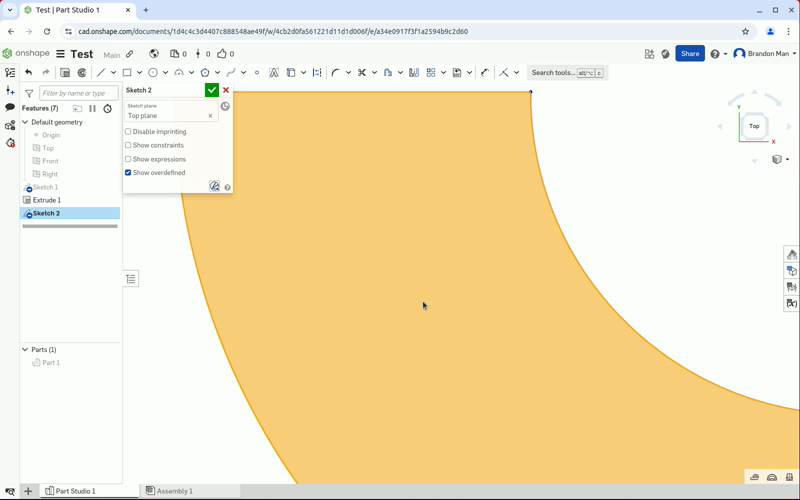
scroll(-6)
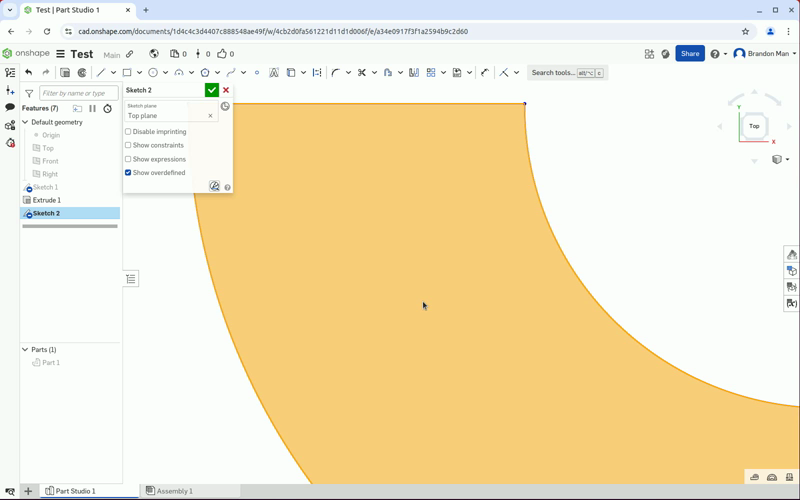
scroll(-6)
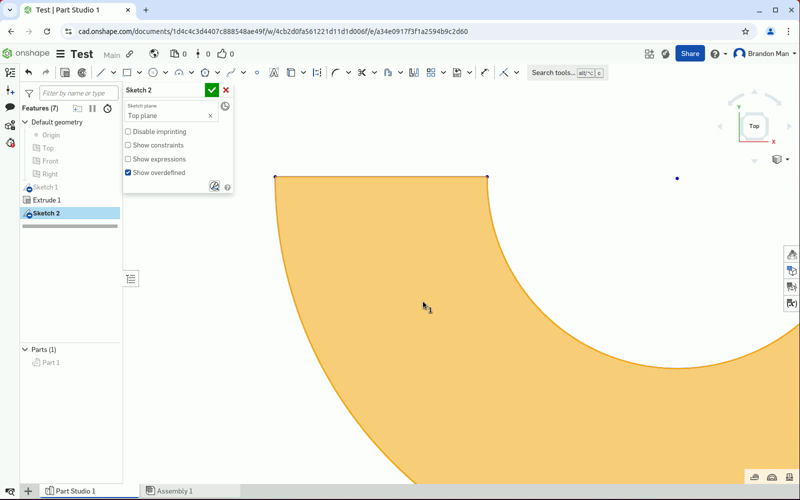
scroll(-6)
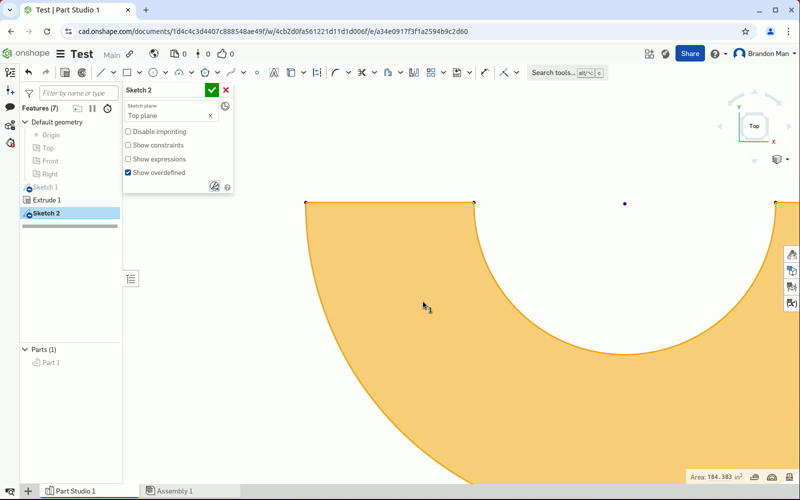
scroll(-6)
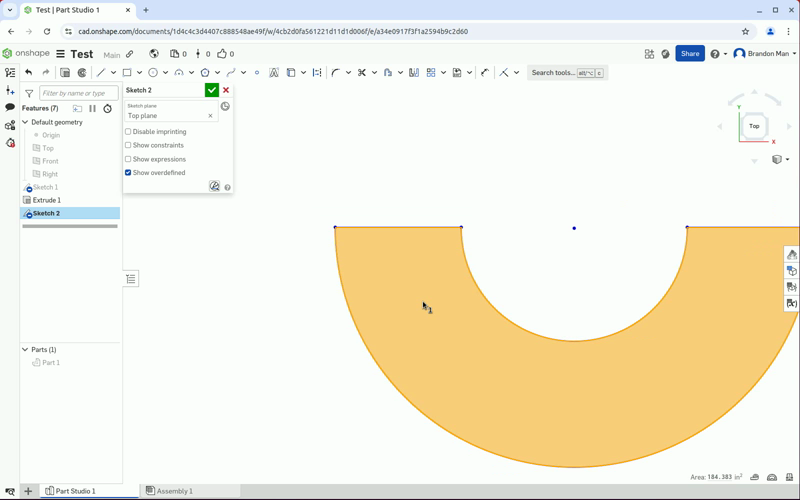
scroll(-6)
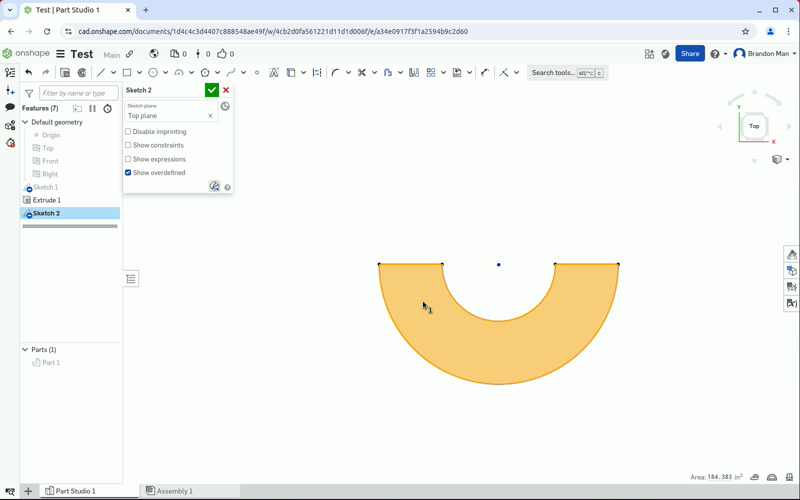
scroll(-6)
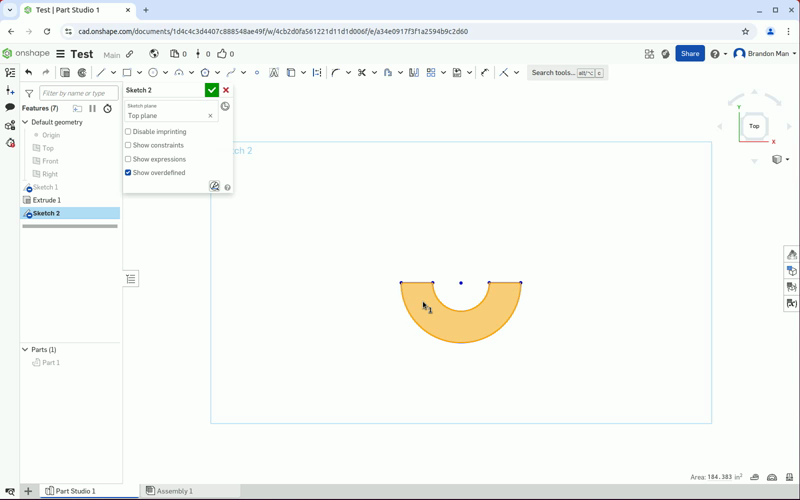
mouse_move(73, 352)
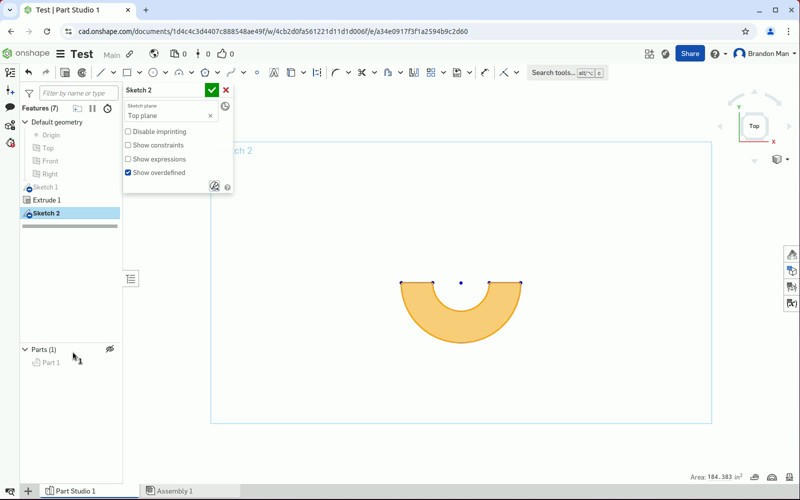
key(shift+y)
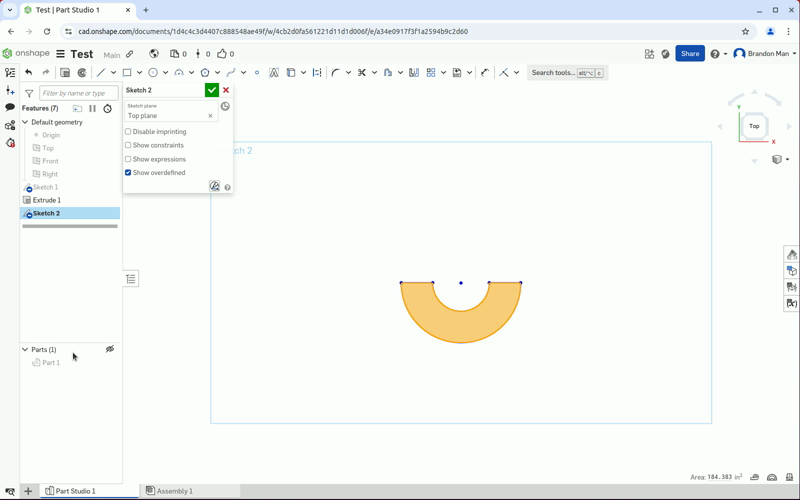
key(shift+e)
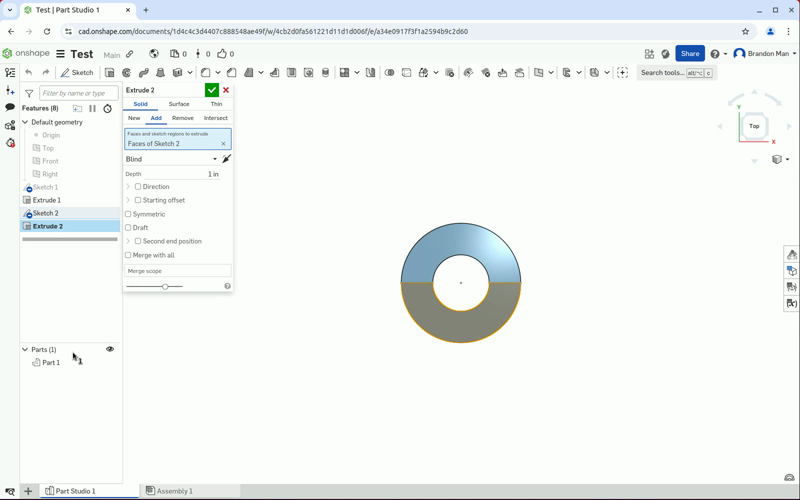
mouse_move(143, 106)
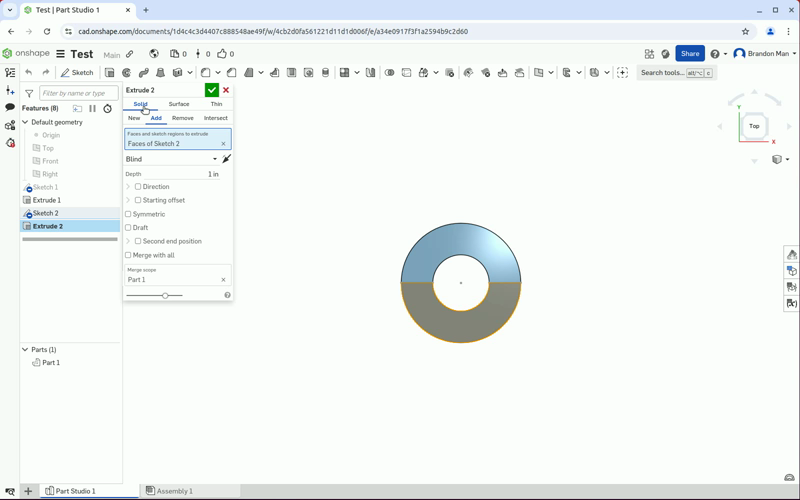
click(143, 106)
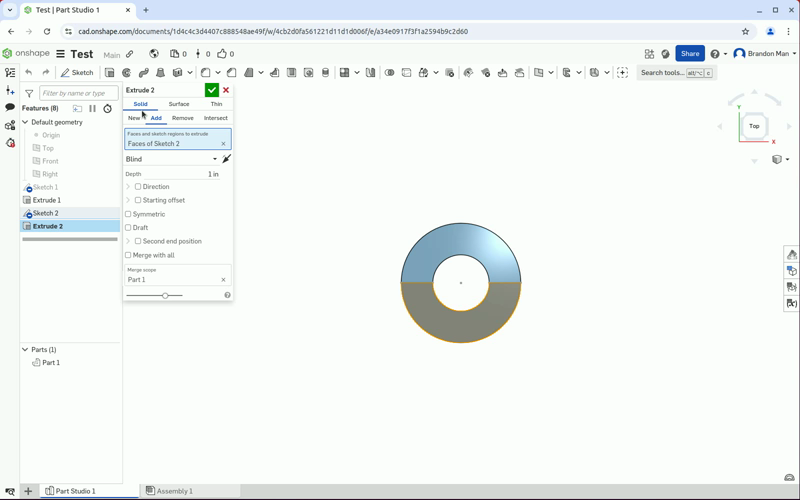
mouse_move(137, 120)
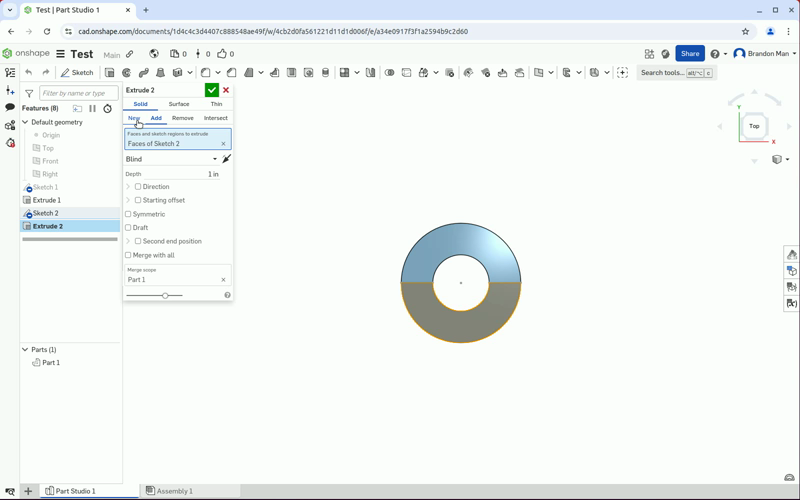
click(137, 120)
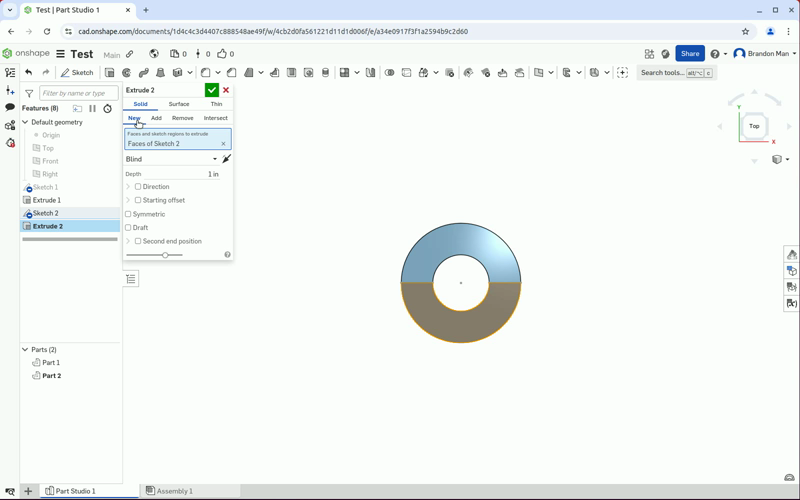
key(tab, 4)
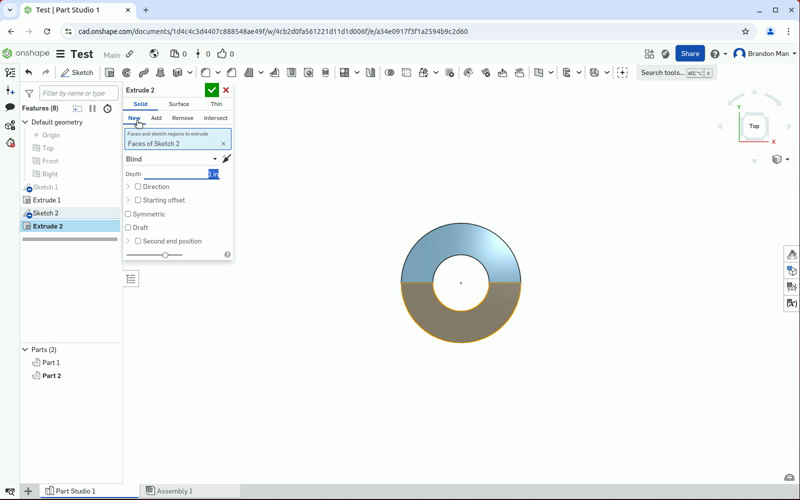
text(12.758)
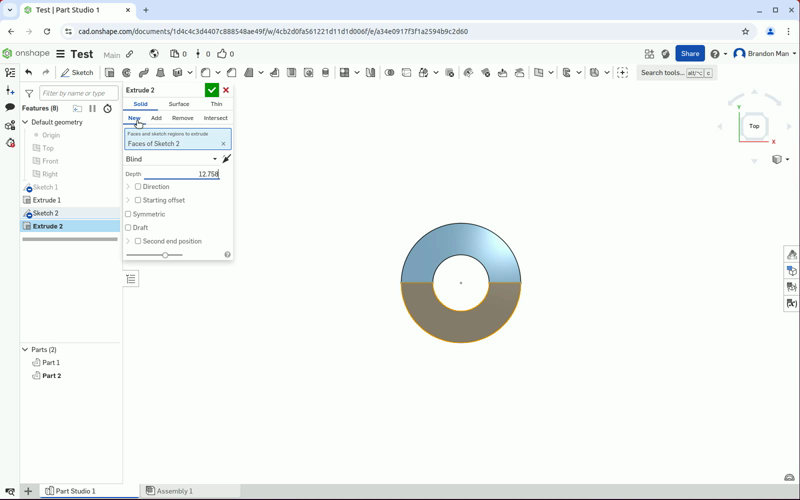
key(enter)
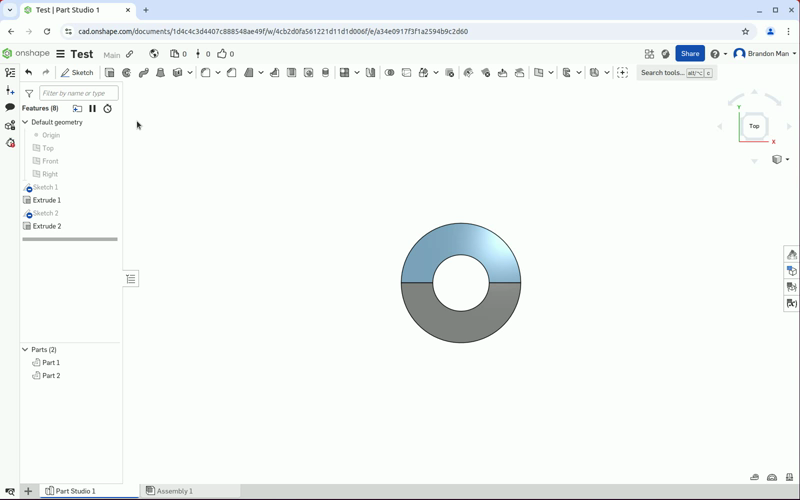
key(shift+h)
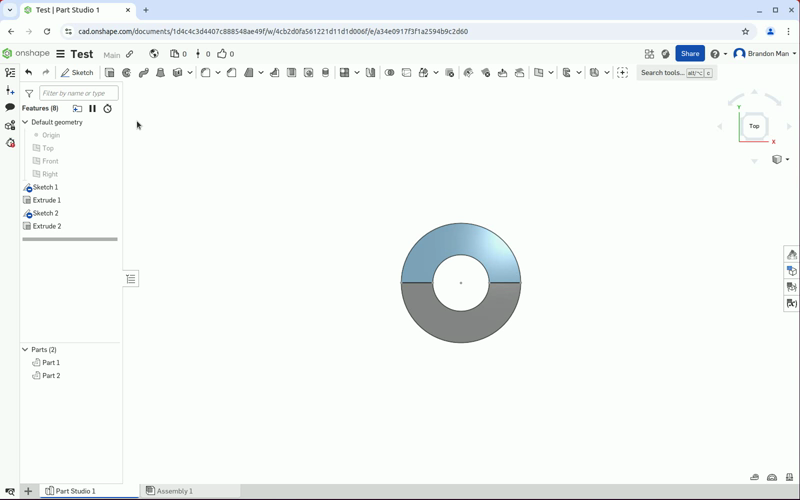
key(shift+h)
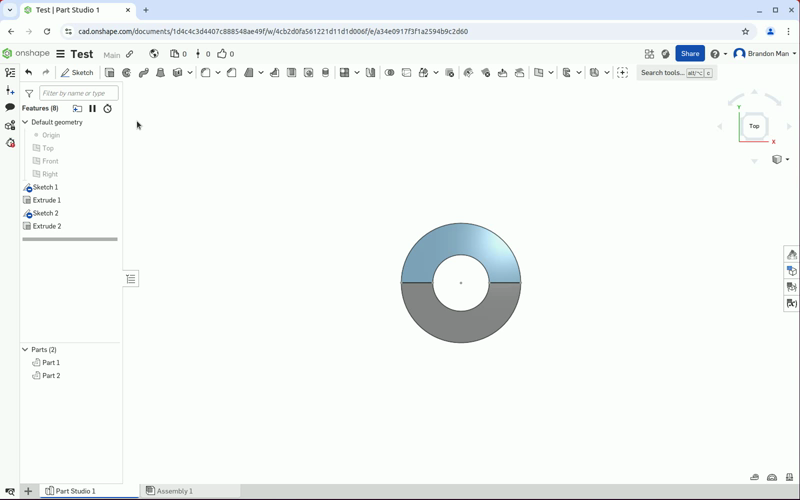
key(shift+7)
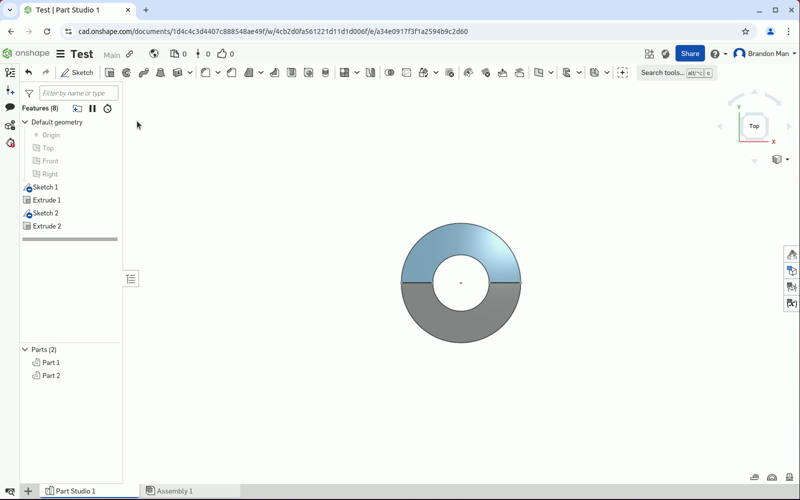
key(up, 3)
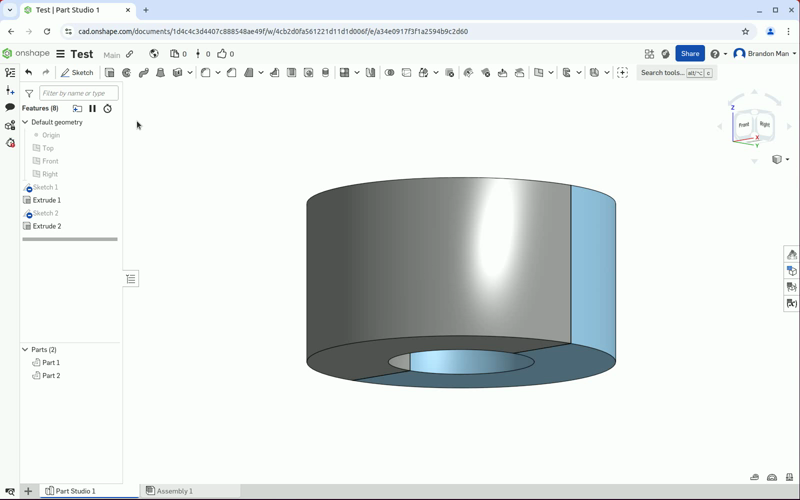
key(left, 3)
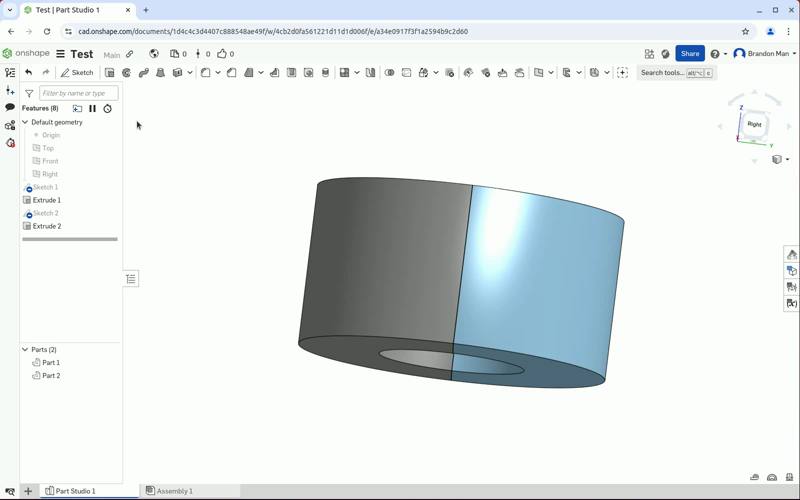
key(right, 3)
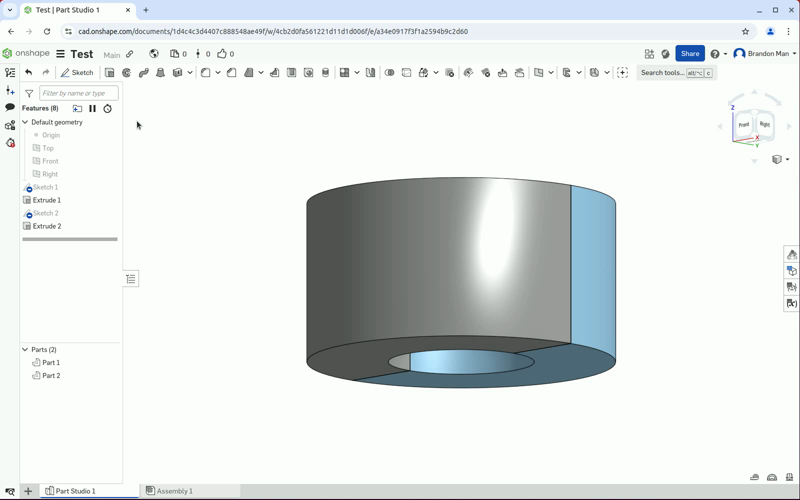
key(down, 3)
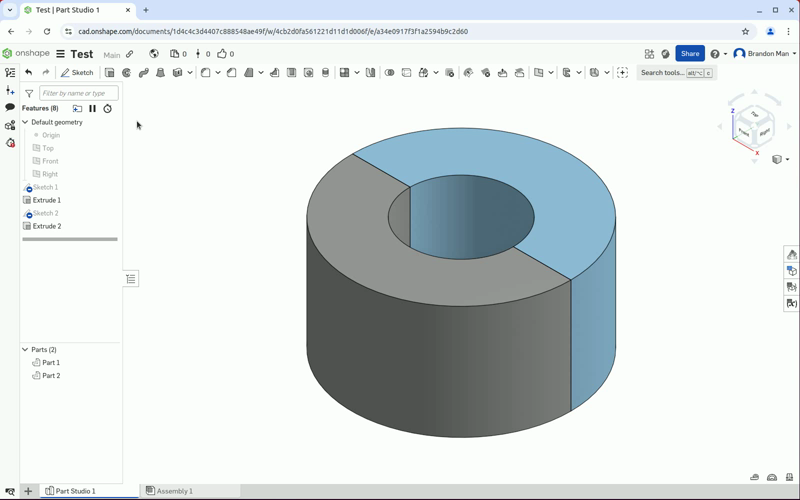
mouse_move(73, 189)
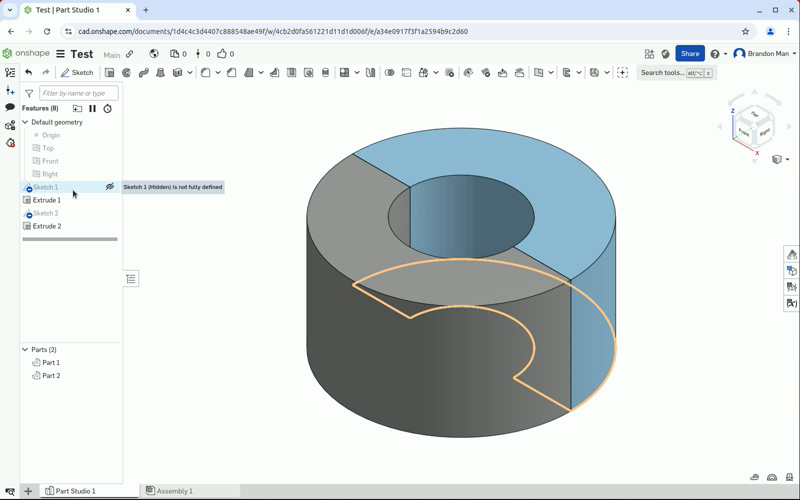
click(73, 189)